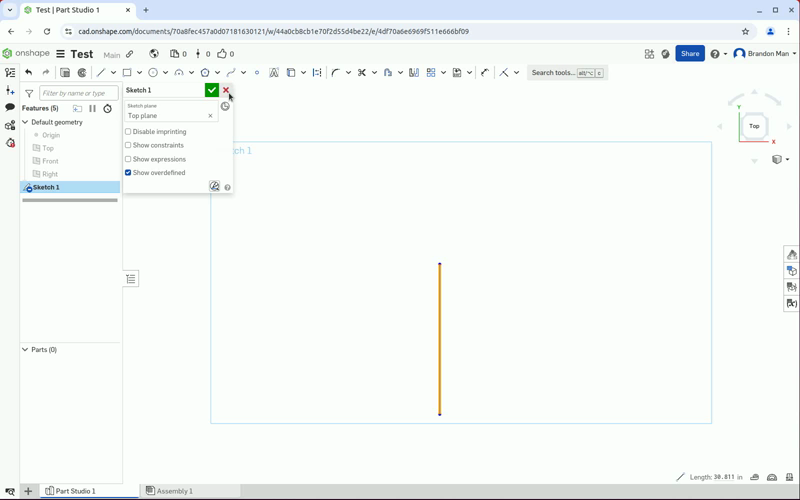
key(shift+h)
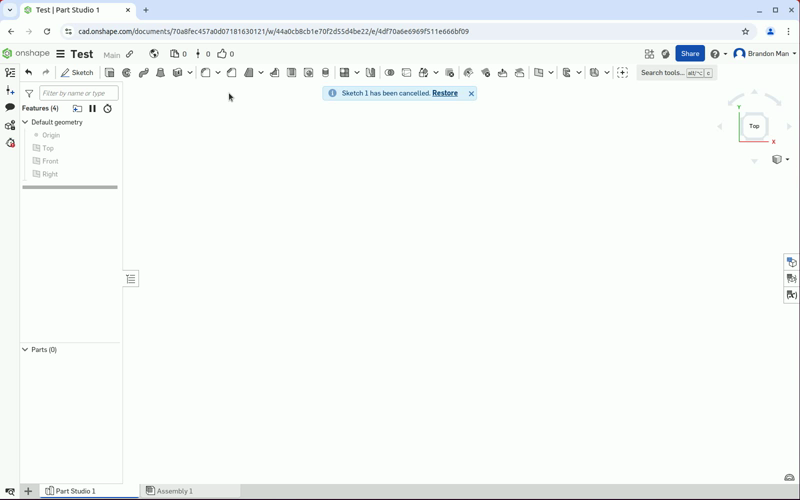
mouse_move(73, 352)
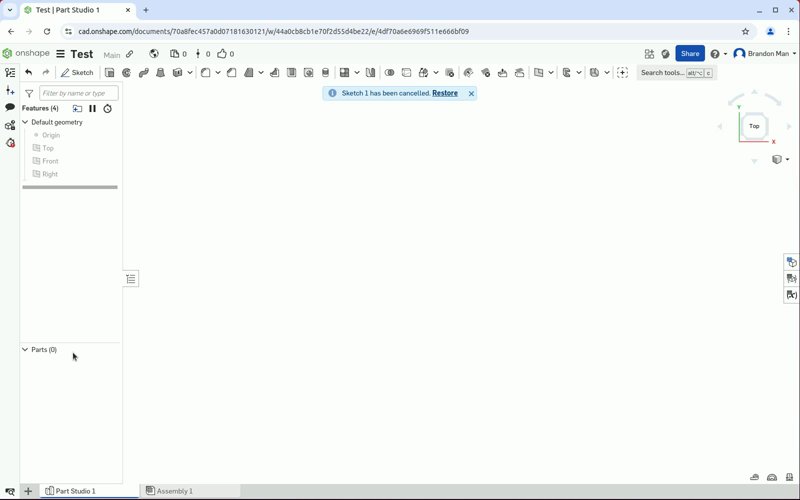
key(y)
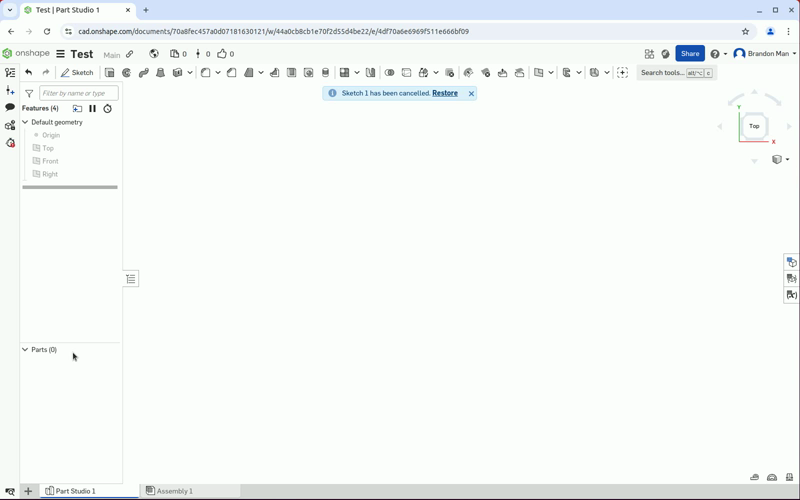
key(shift+p)
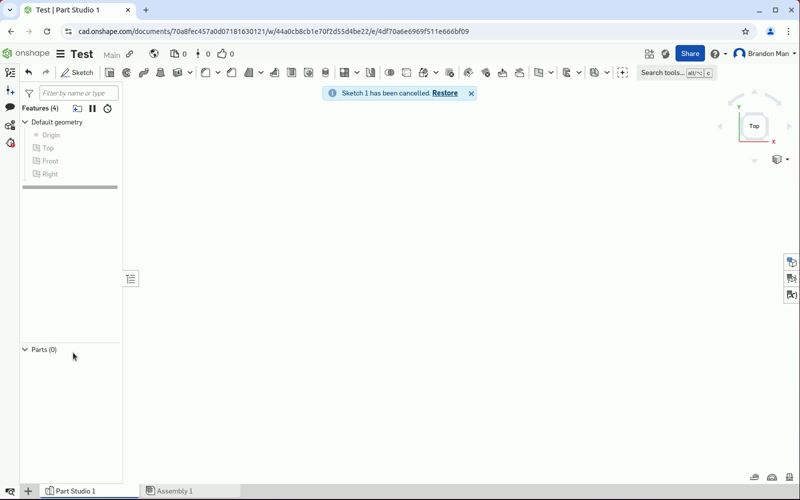
key(space)
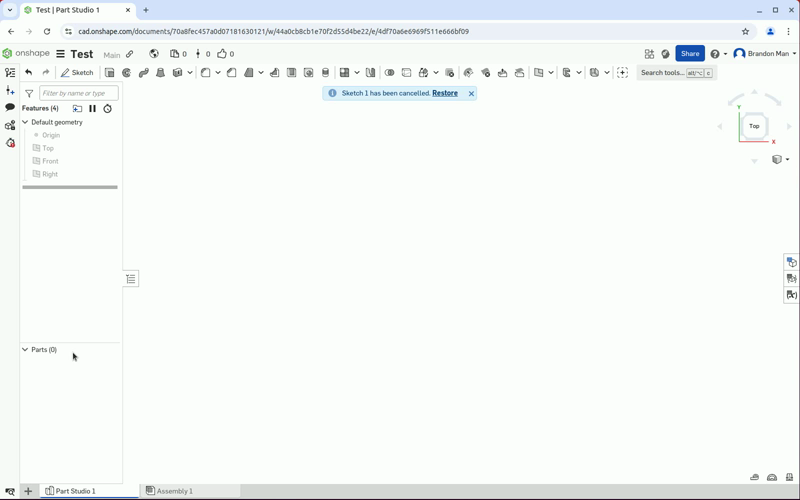
key_down(shift)
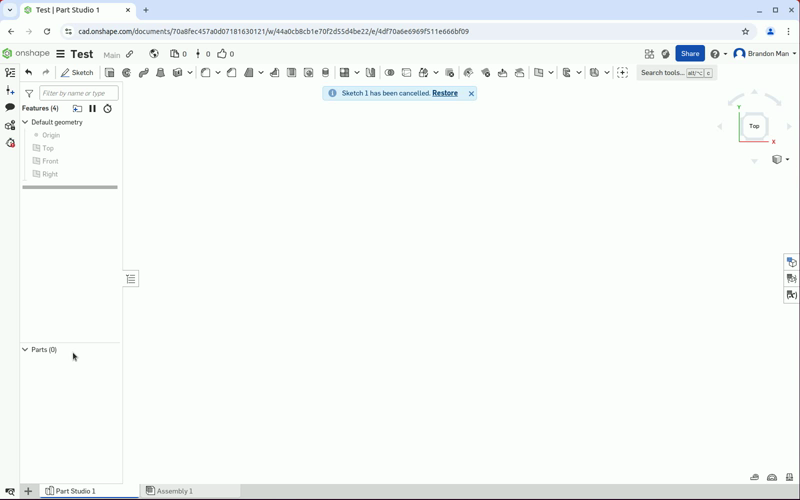
key(up)
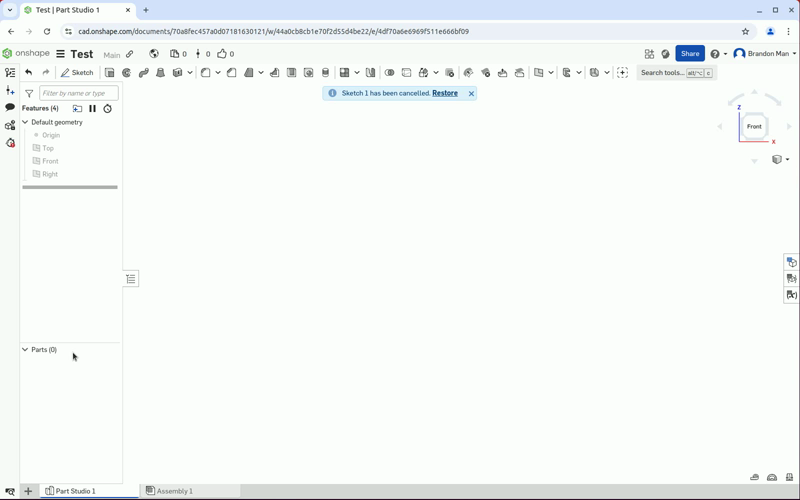
key_up(shift)
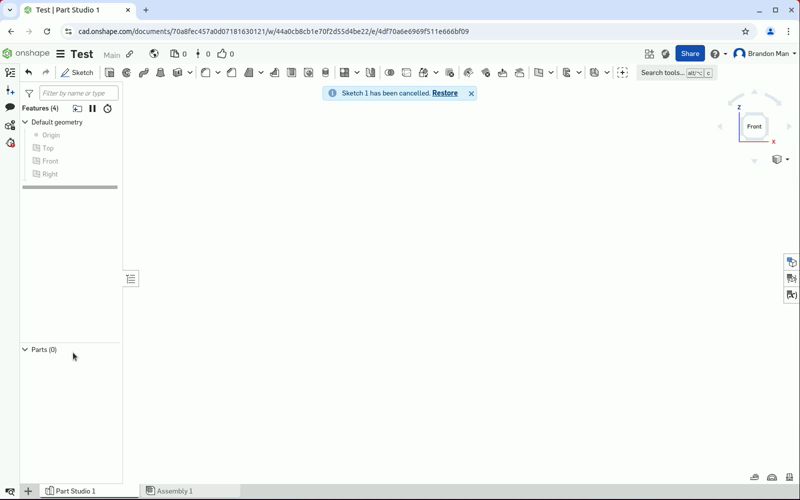
mouse_move(73, 352)
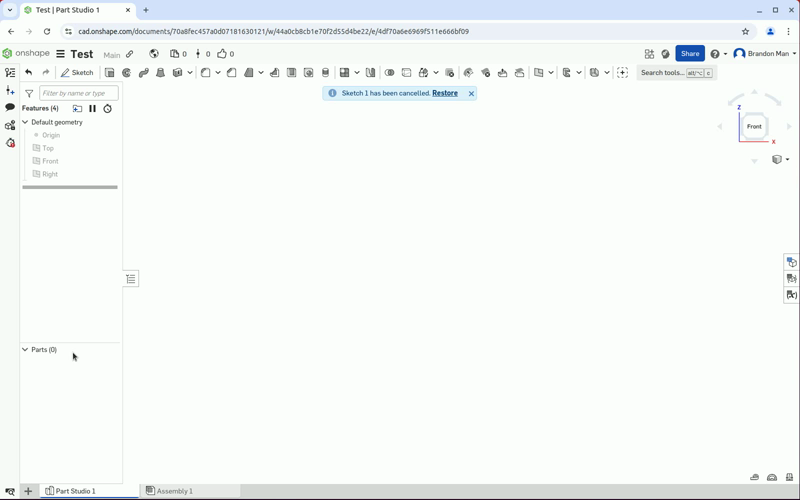
key(shift+y)
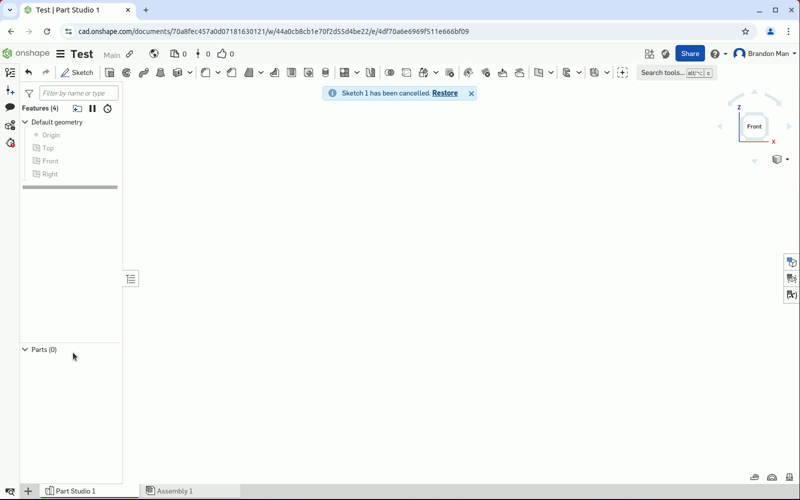
key(shift+s)
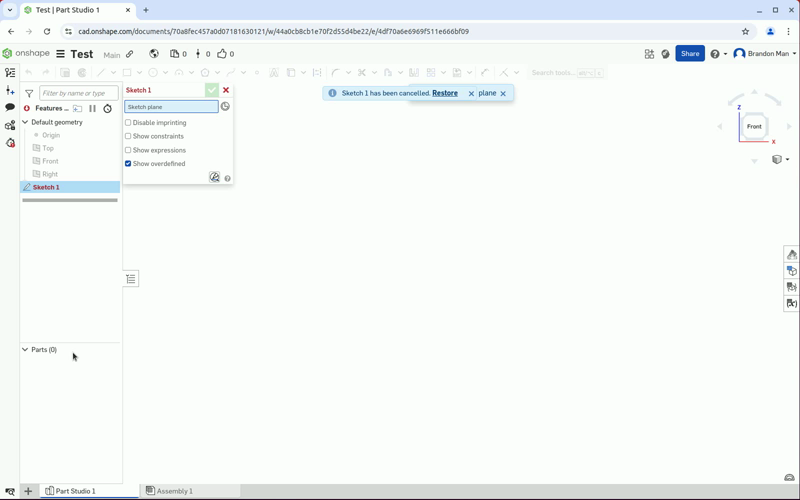
mouse_move(73, 163)
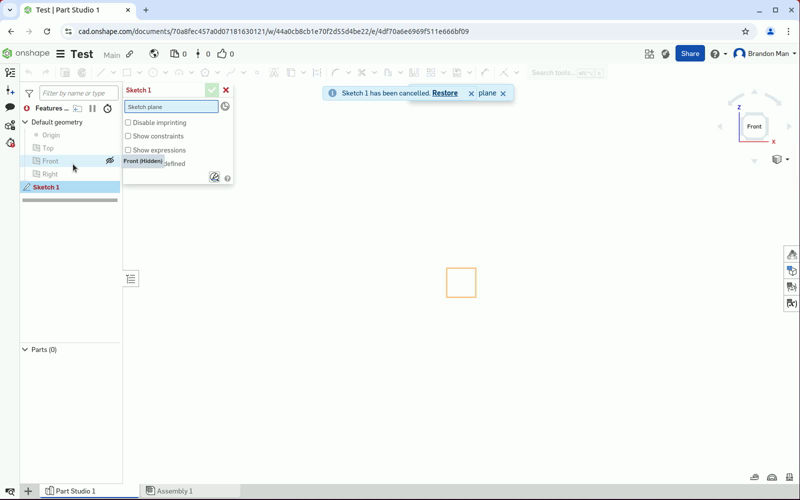
click(73, 163)
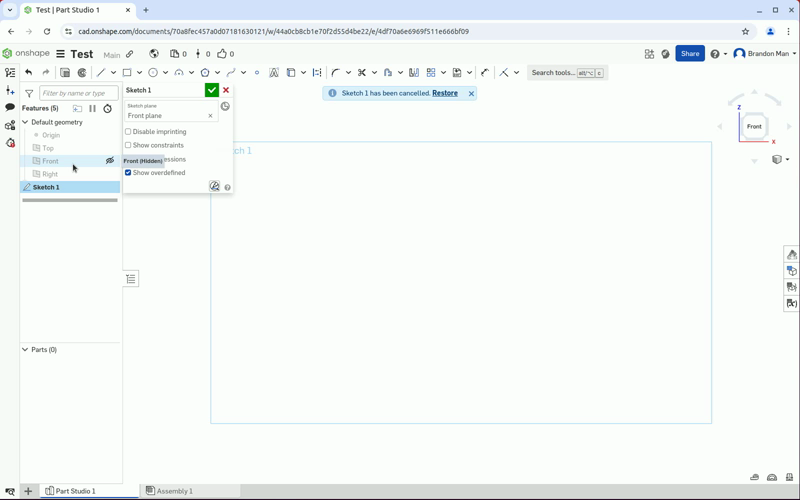
mouse_move(73, 352)
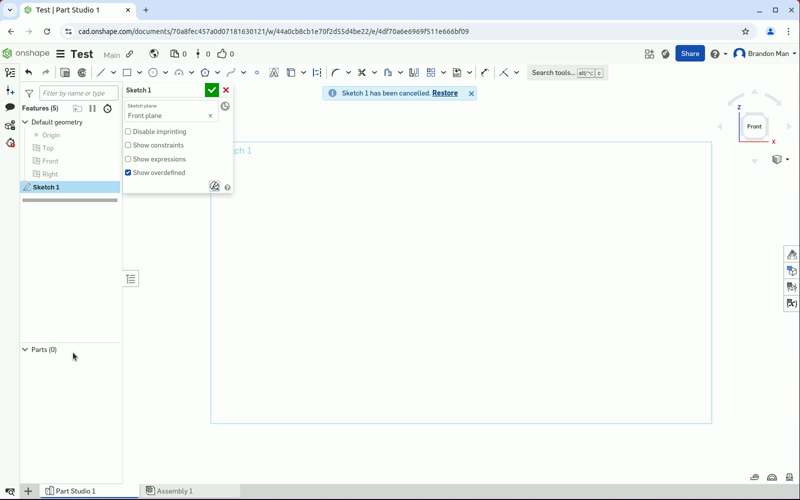
key(y)
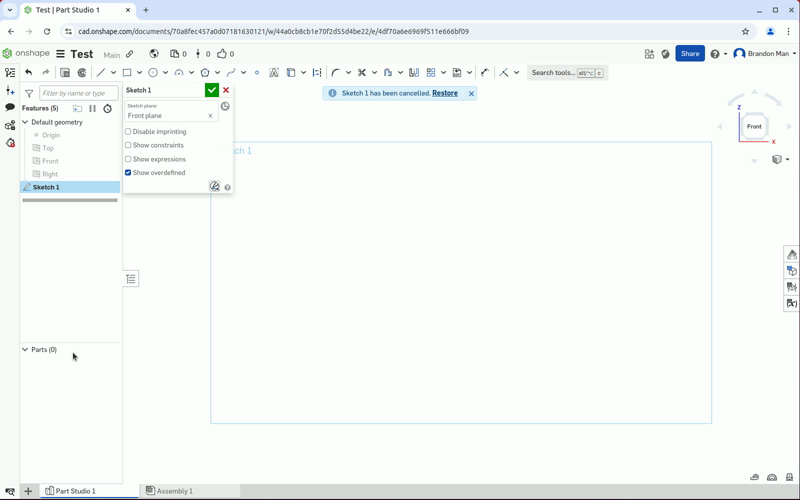
key(c)
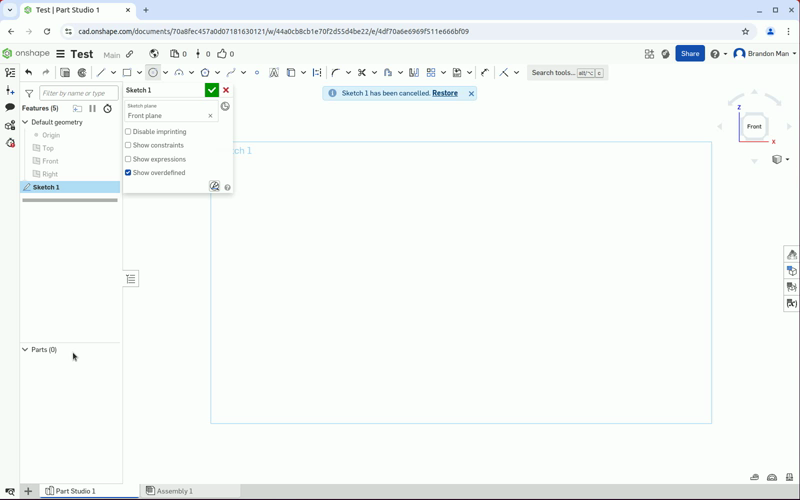
key_down(shift)
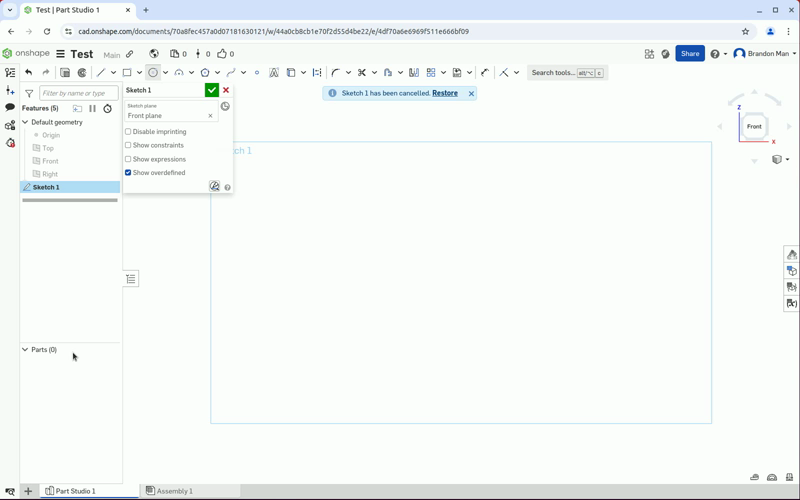
mouse_move(461, 282)
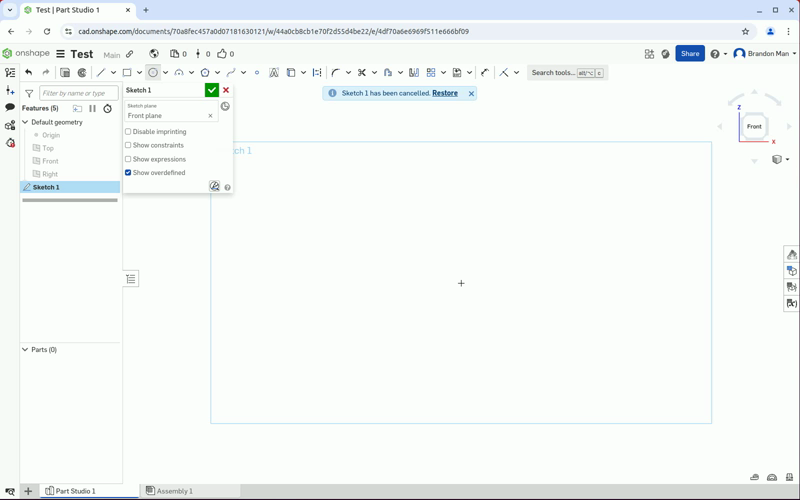
click(461, 282)
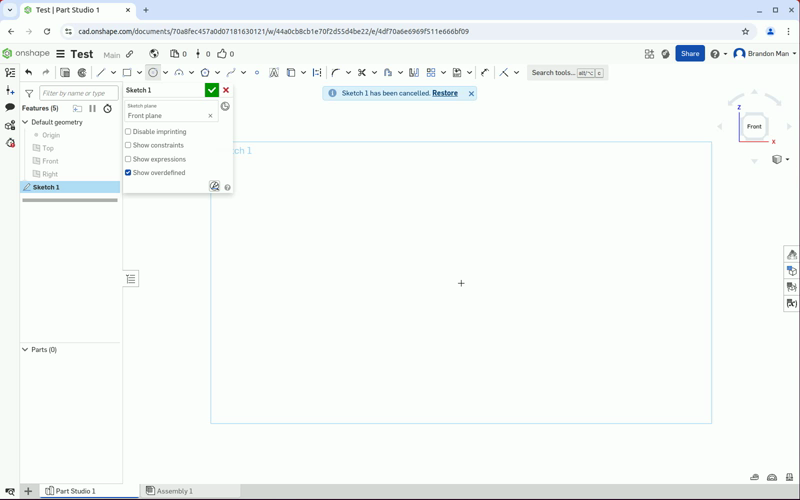
key_up(shift)
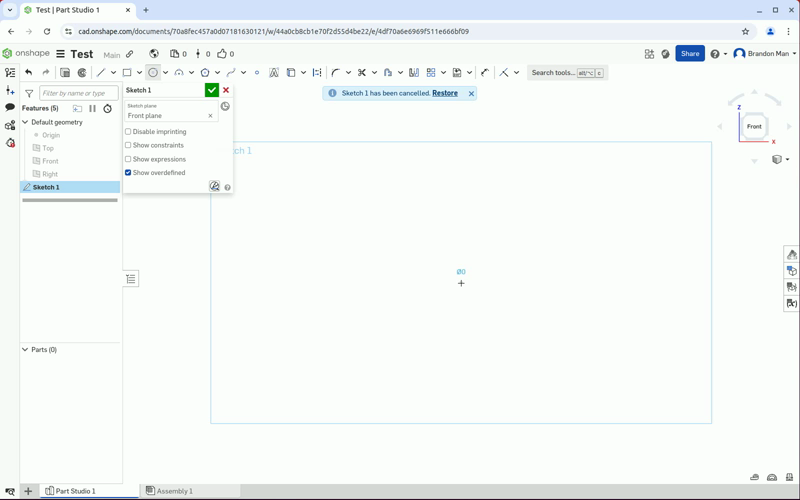
mouse_move(574, 282)
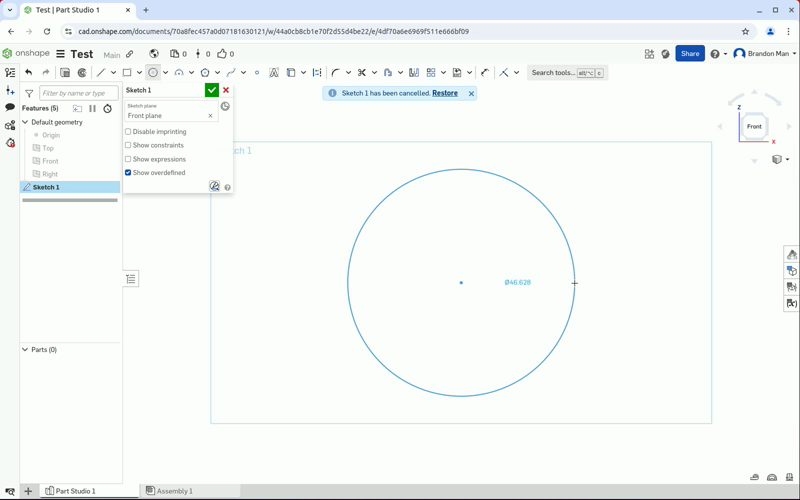
click(574, 282)
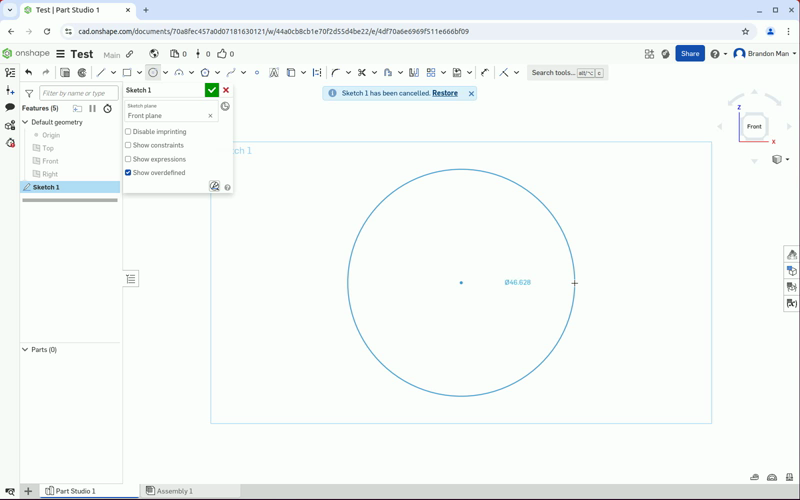
key(esc)
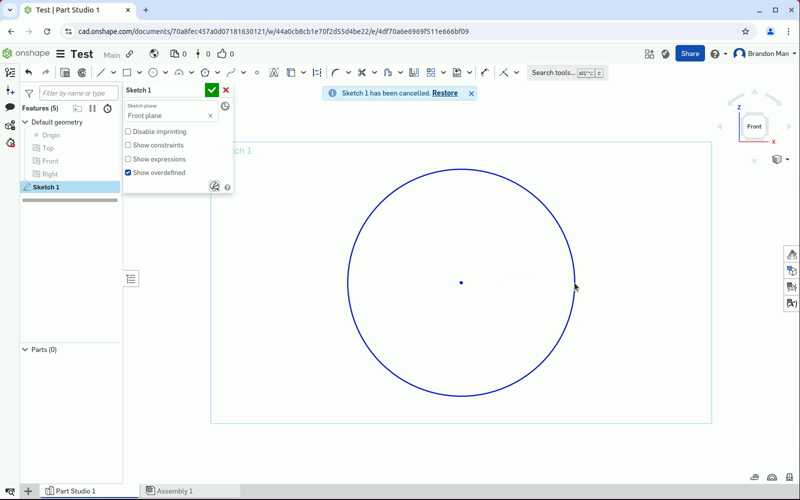
key(c)
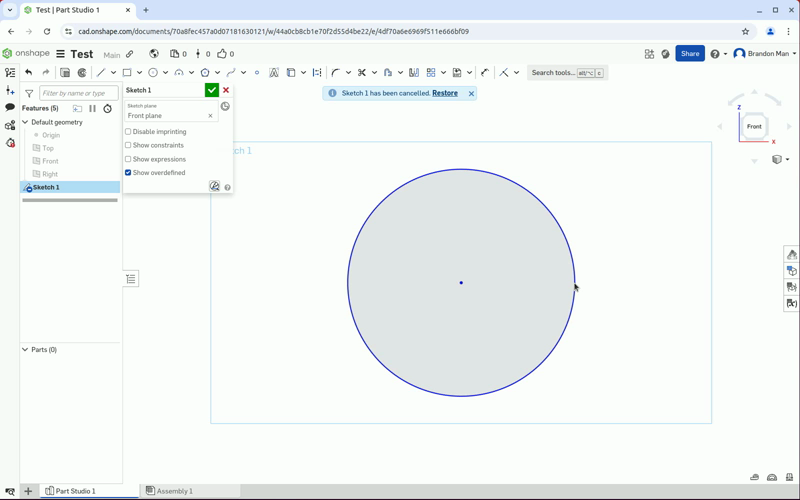
key_down(shift)
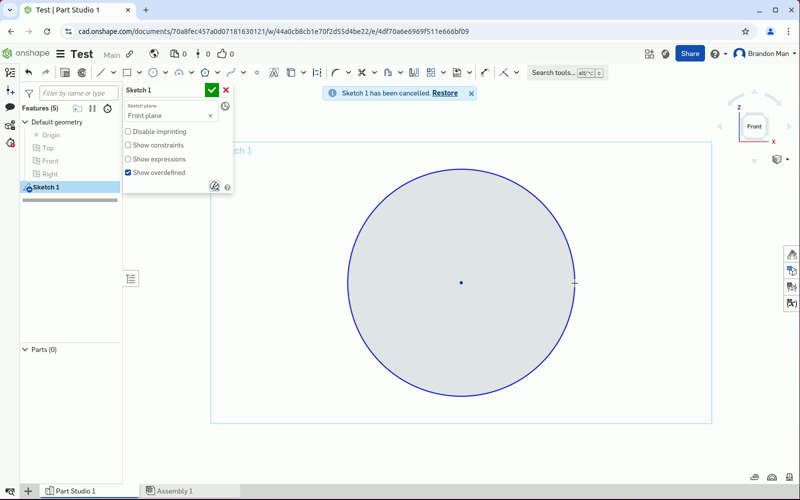
mouse_move(461, 282)
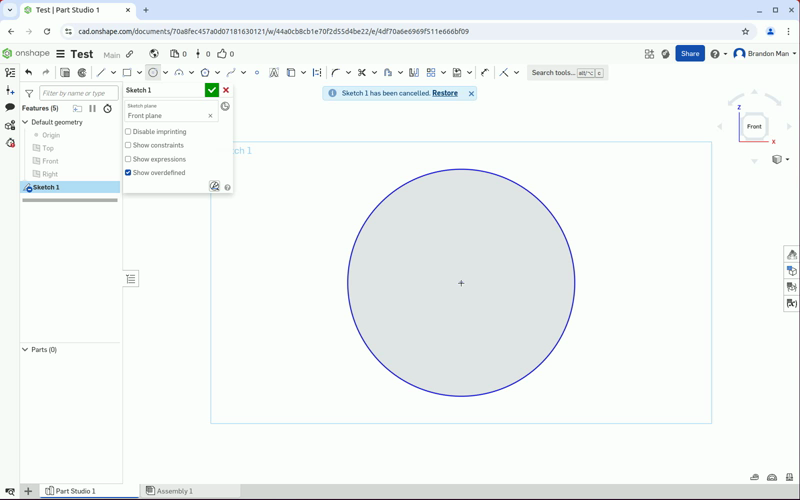
click(461, 282)
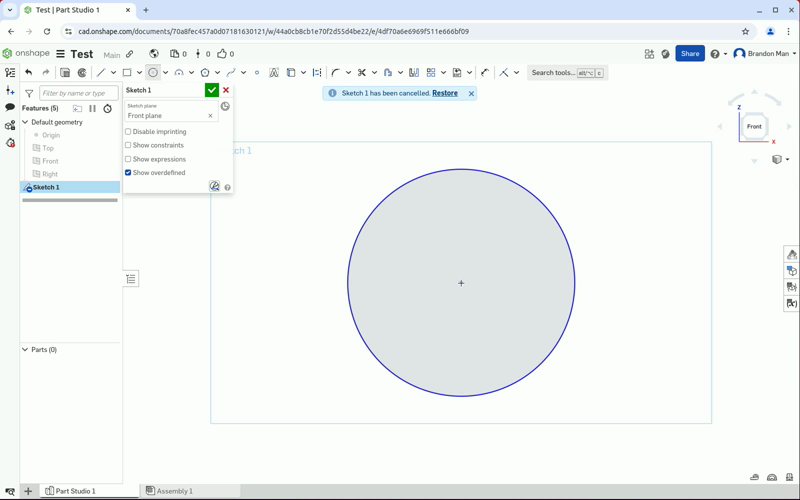
key_up(shift)
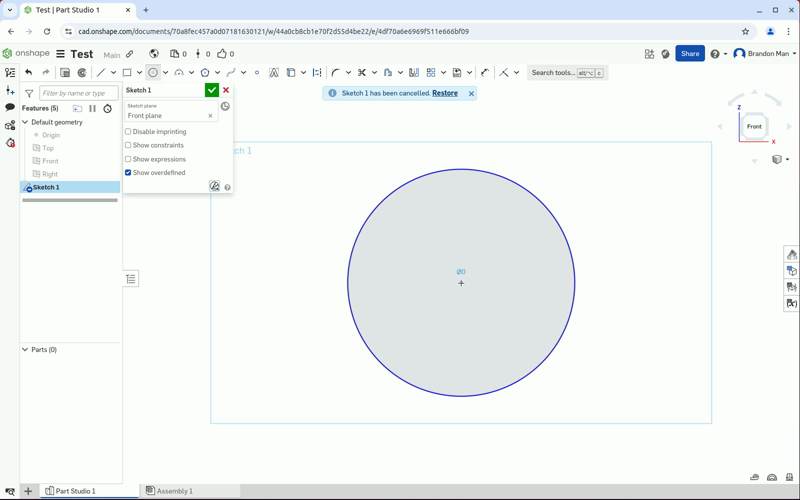
mouse_move(558, 282)
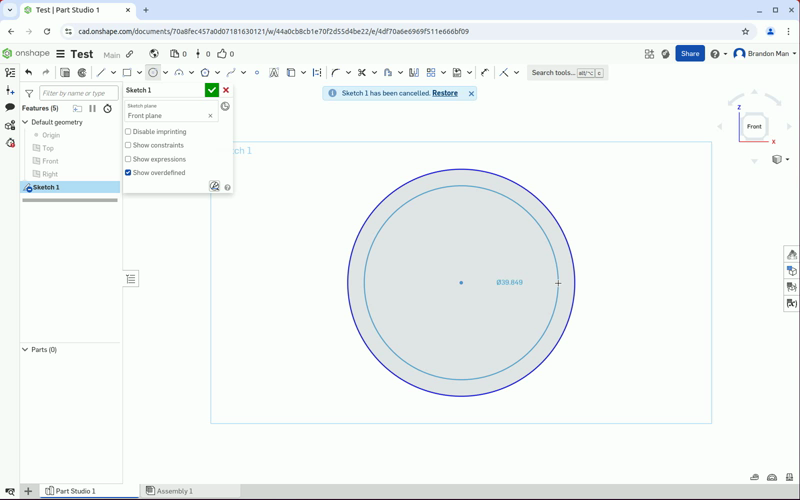
click(558, 282)
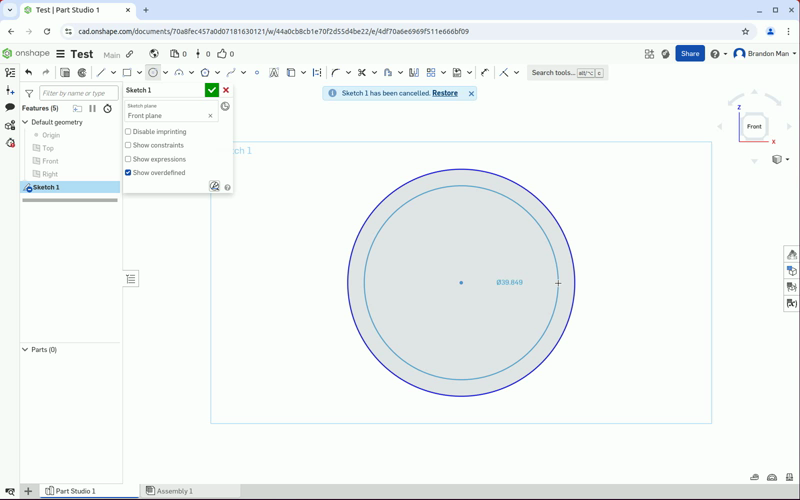
key(esc)
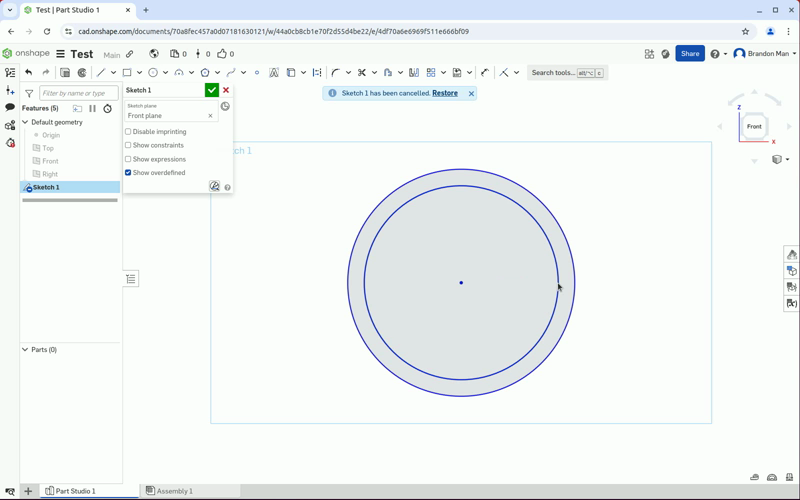
mouse_move(519, 370)
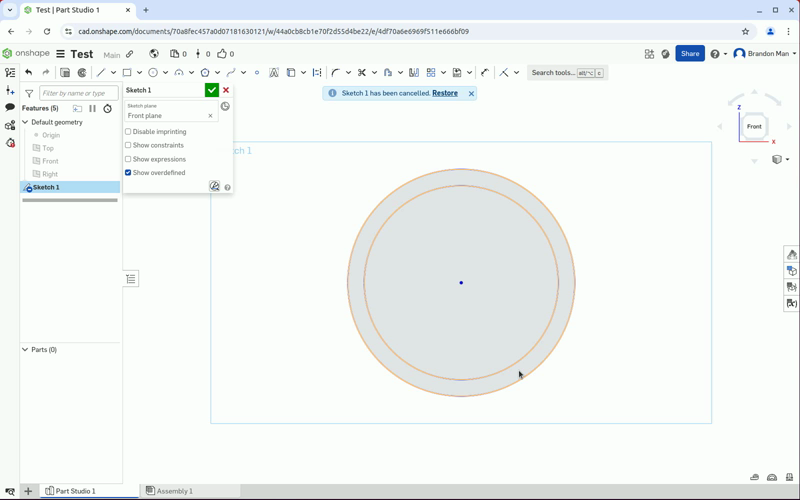
click(519, 370)
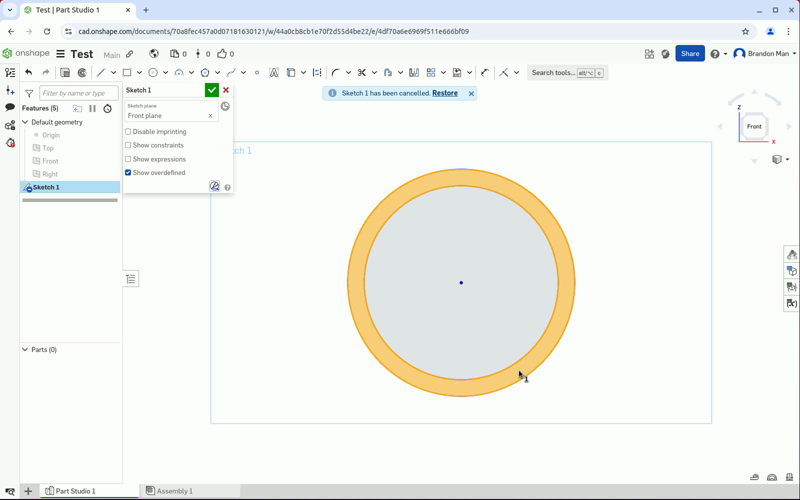
mouse_move(73, 352)
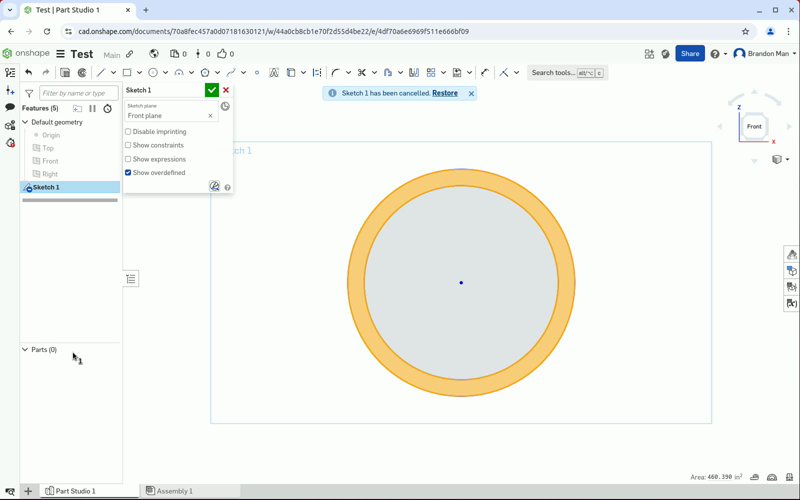
key(shift+y)
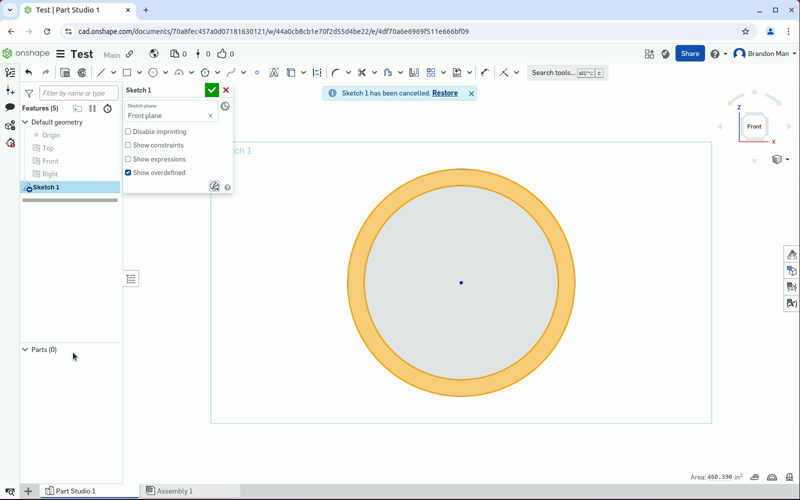
key(shift+e)
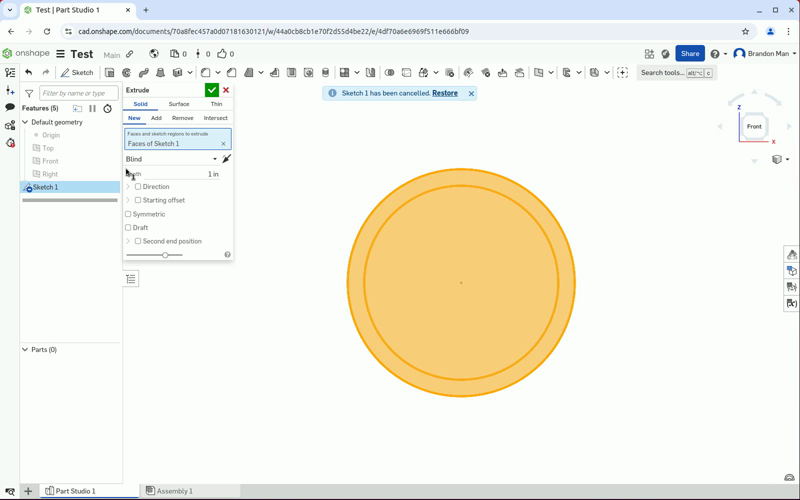
mouse_move(143, 106)
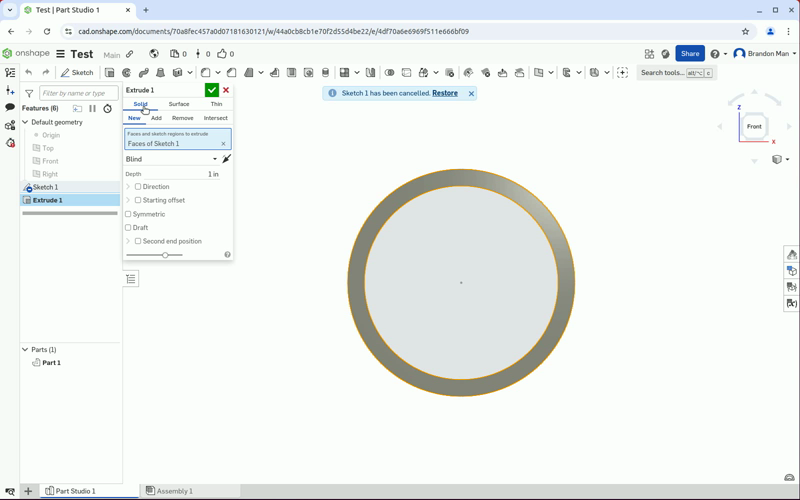
click(143, 106)
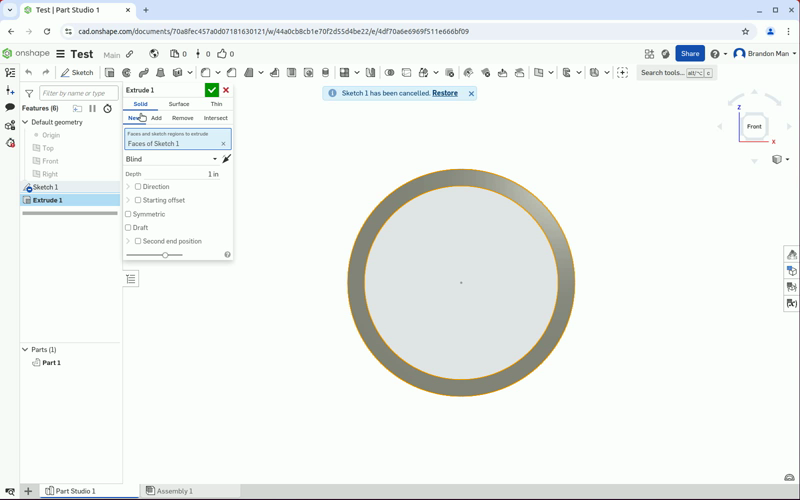
mouse_move(137, 120)
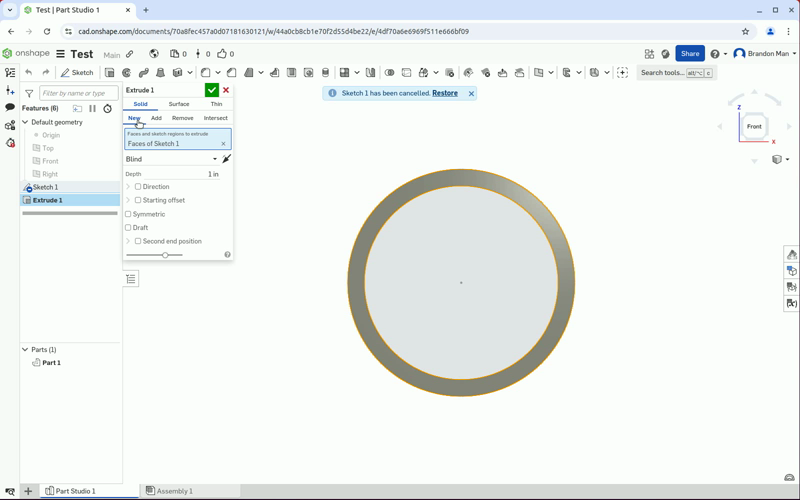
click(137, 120)
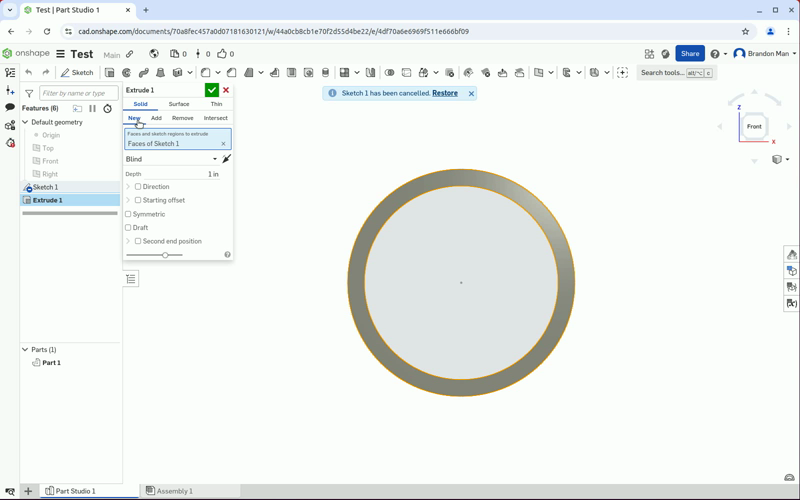
key(tab, 4)
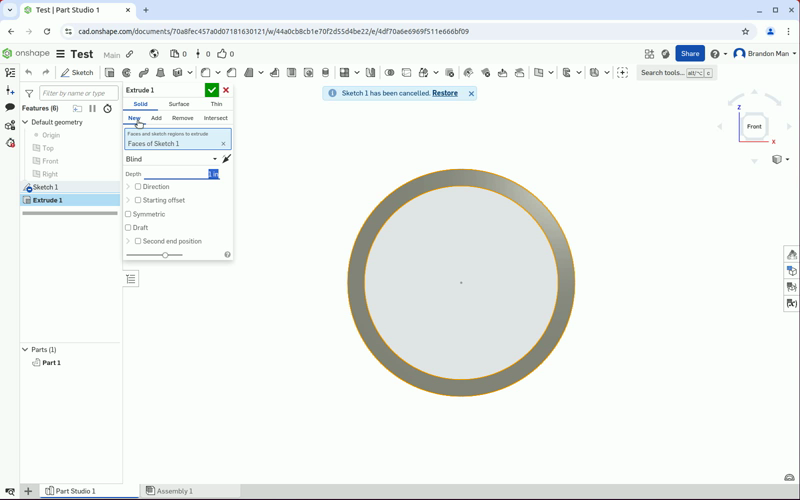
text(11.073)
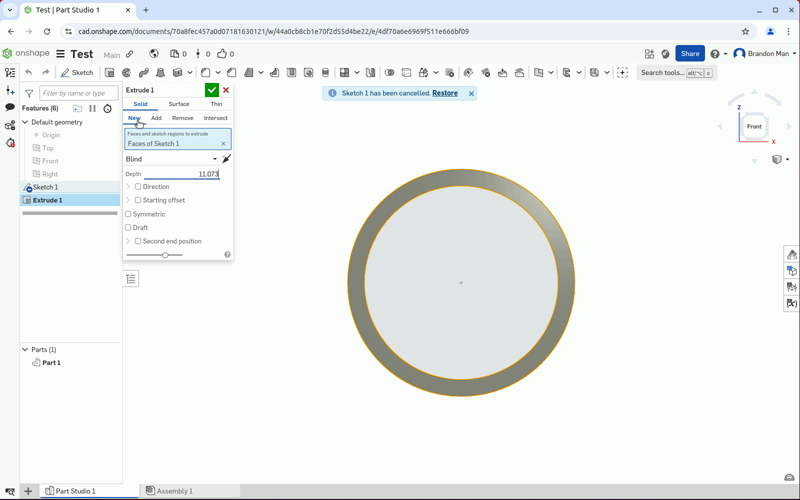
key(enter)
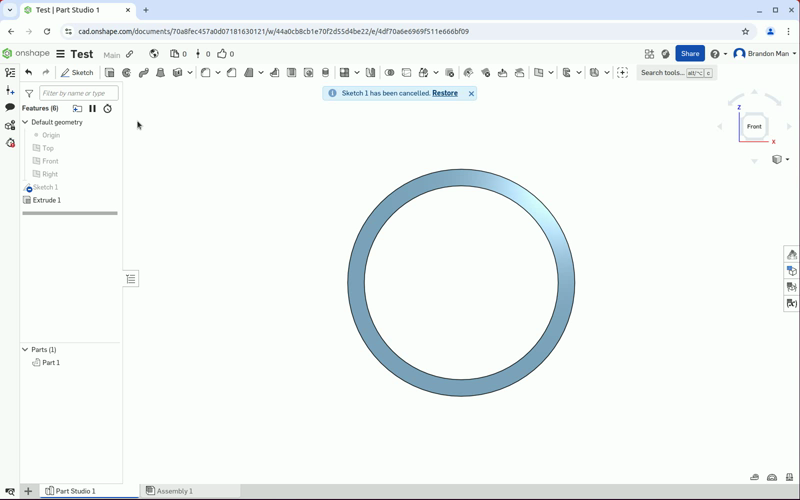
key(shift+h)
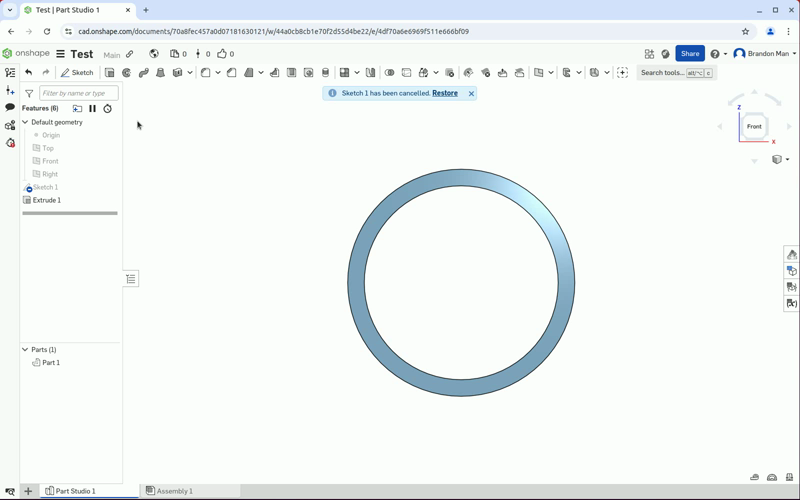
key(shift+h)
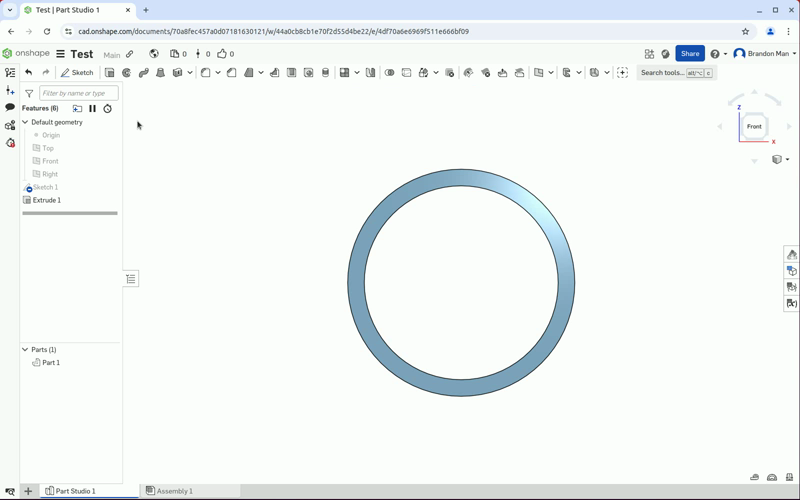
mouse_move(73, 189)
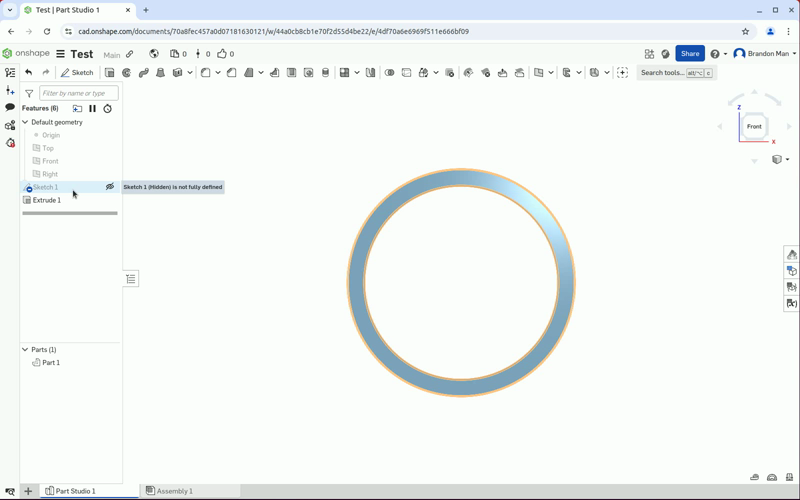
click(73, 189)
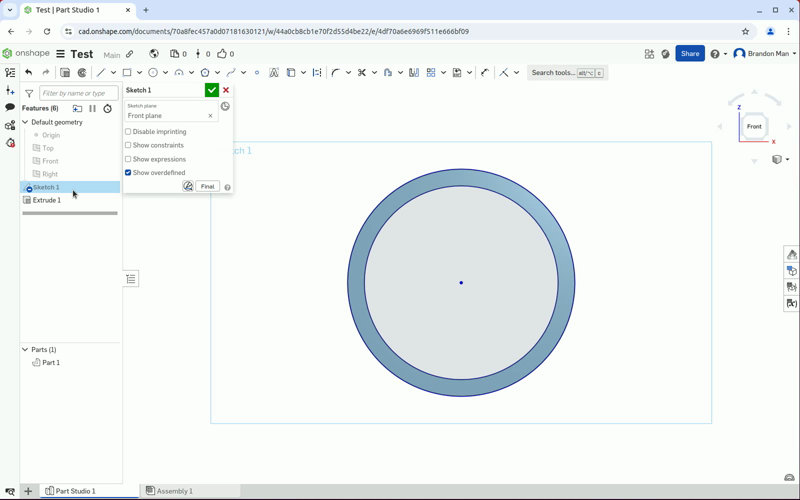
mouse_move(229, 92)
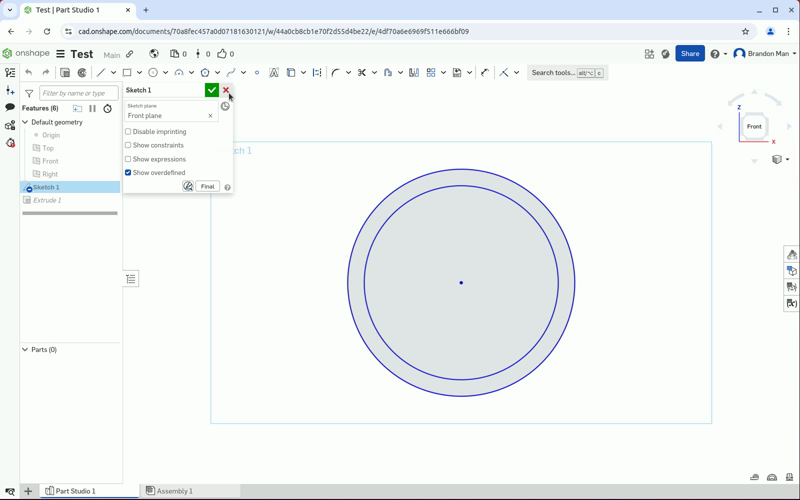
click(229, 92)
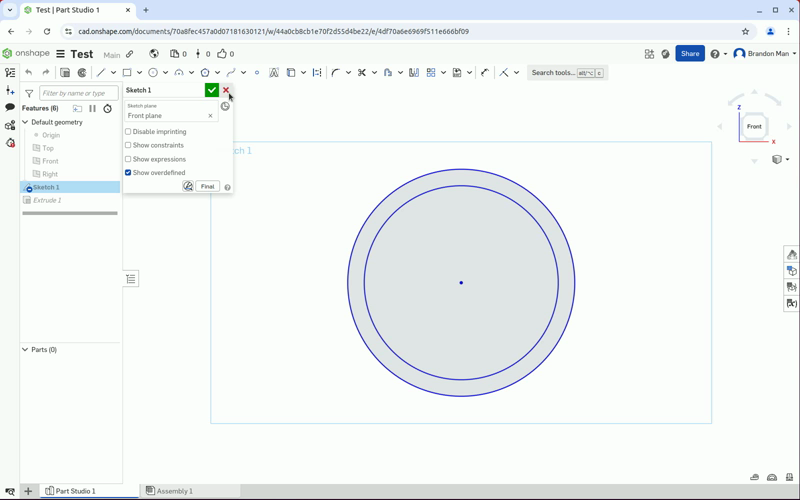
key(shift+s)
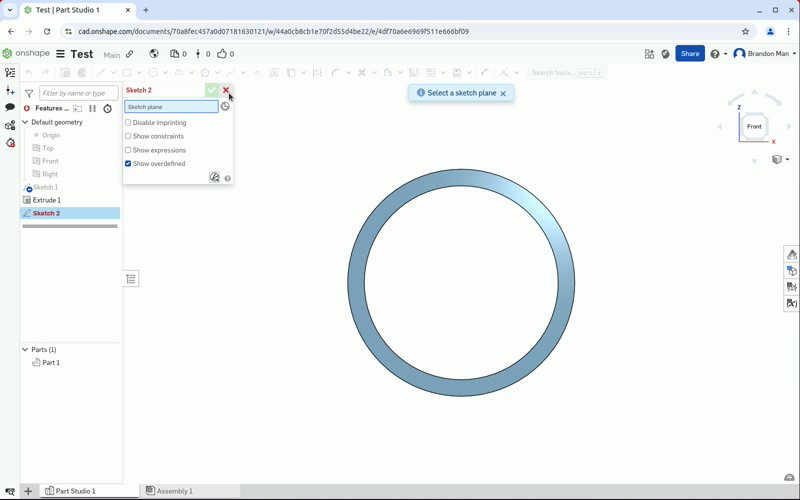
mouse_move(73, 163)
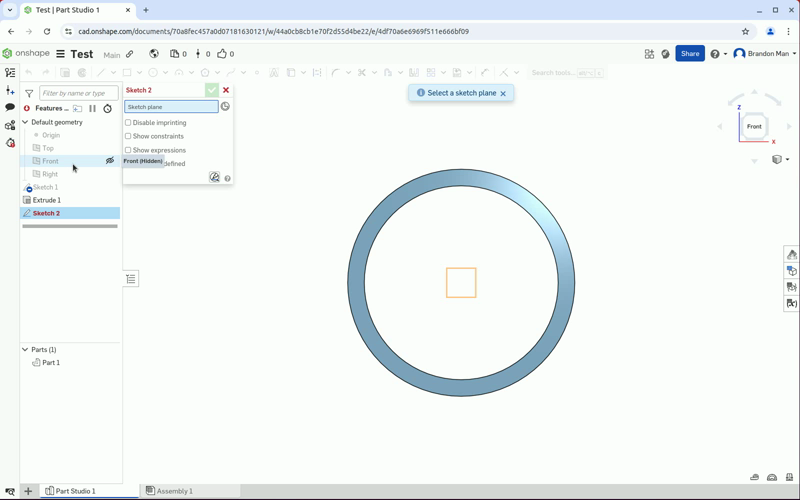
click(73, 163)
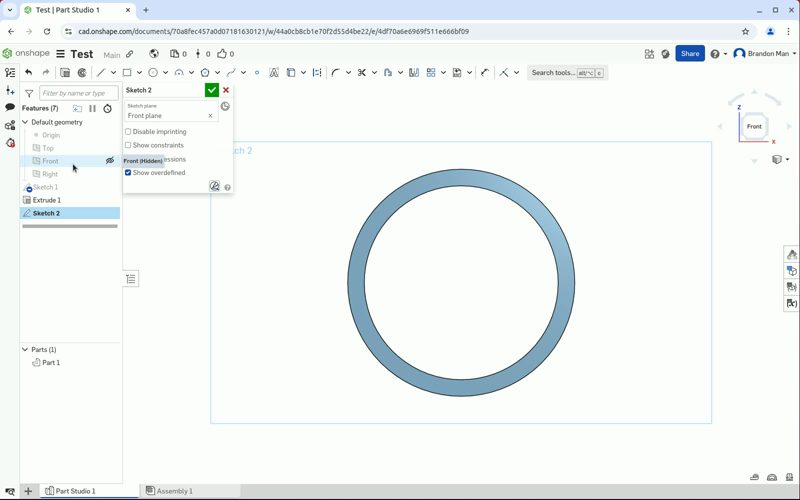
mouse_move(73, 352)
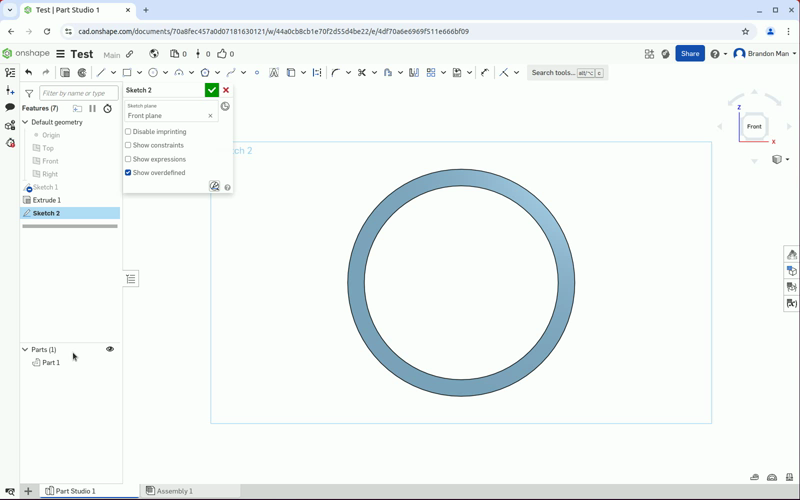
key(y)
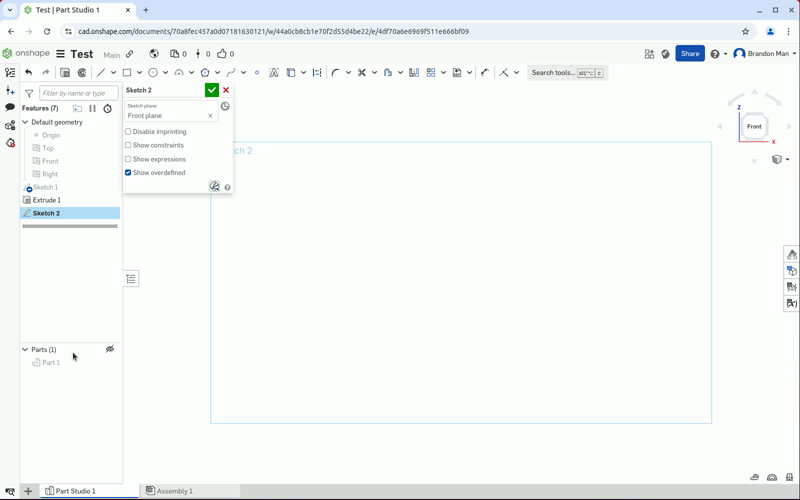
key(a)
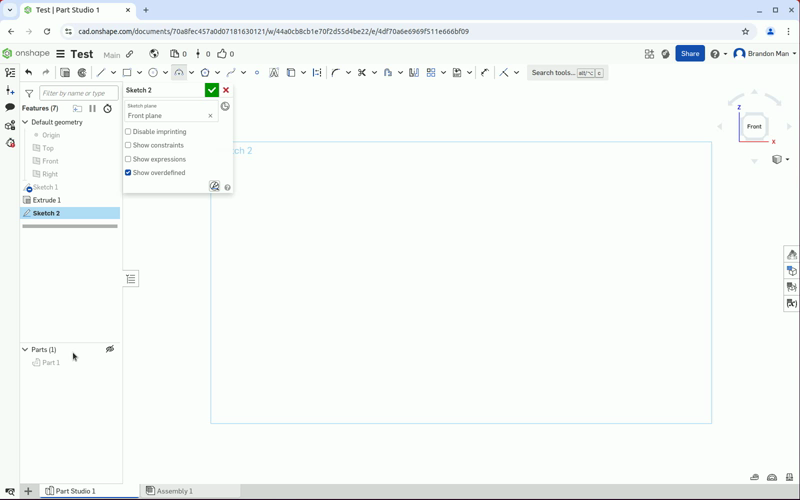
key_down(shift)
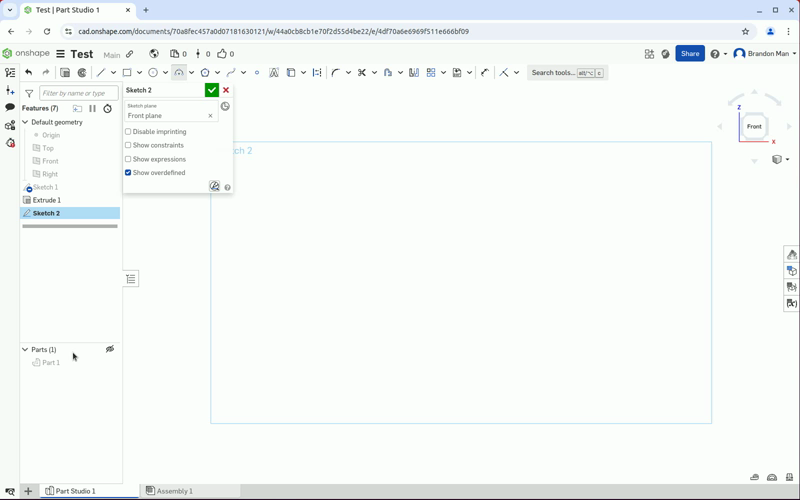
mouse_move(372, 321)
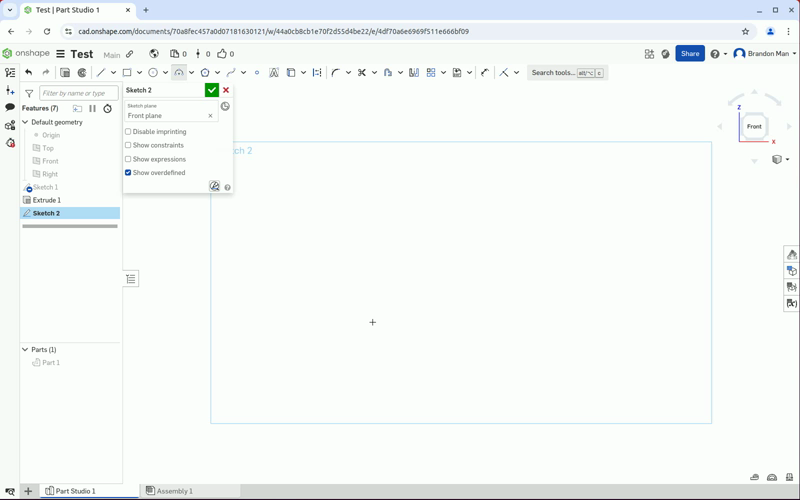
click(372, 321)
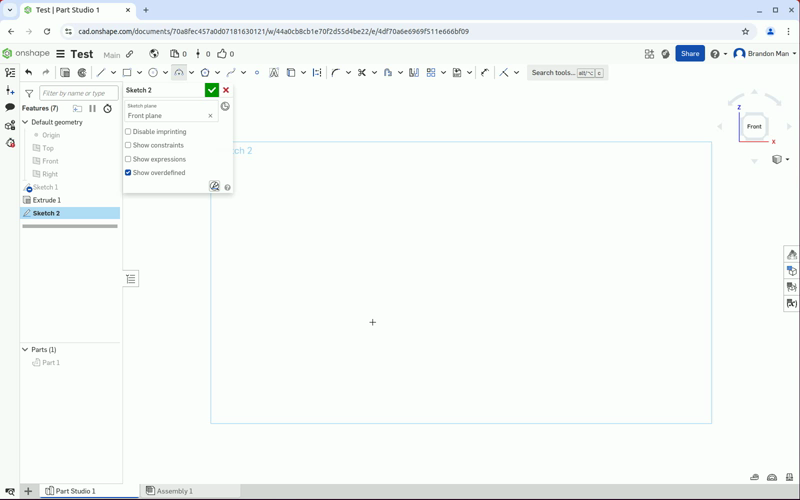
key_up(shift)
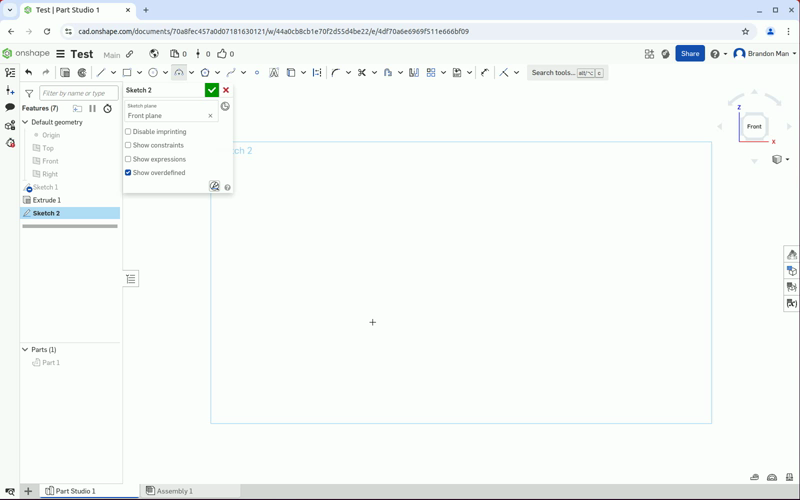
key_down(shift)
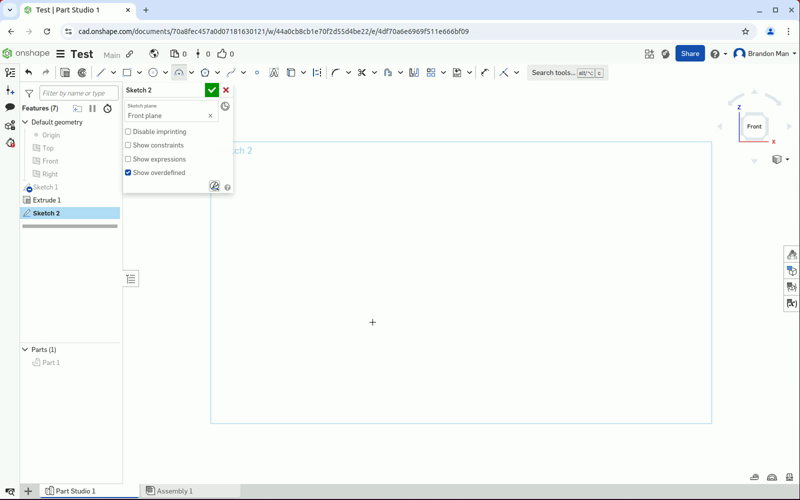
mouse_move(553, 306)
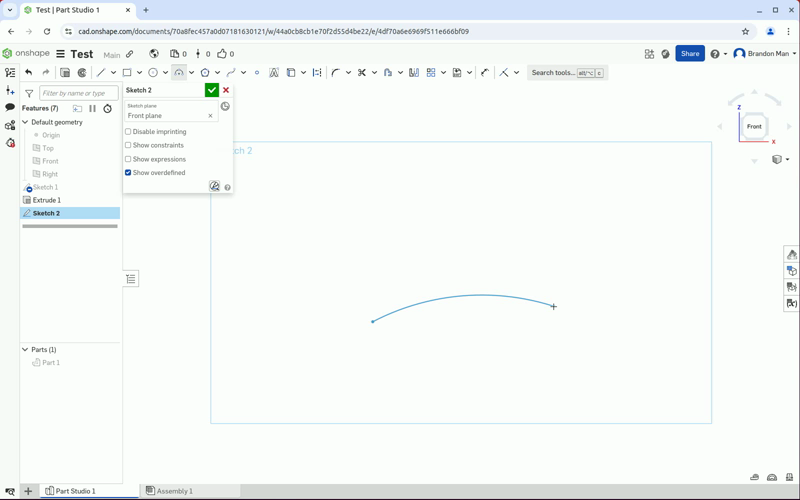
click(553, 306)
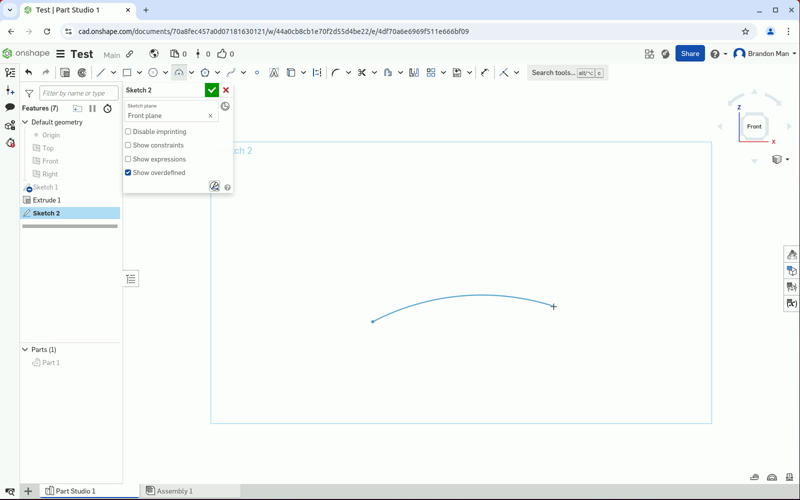
mouse_move(468, 378)
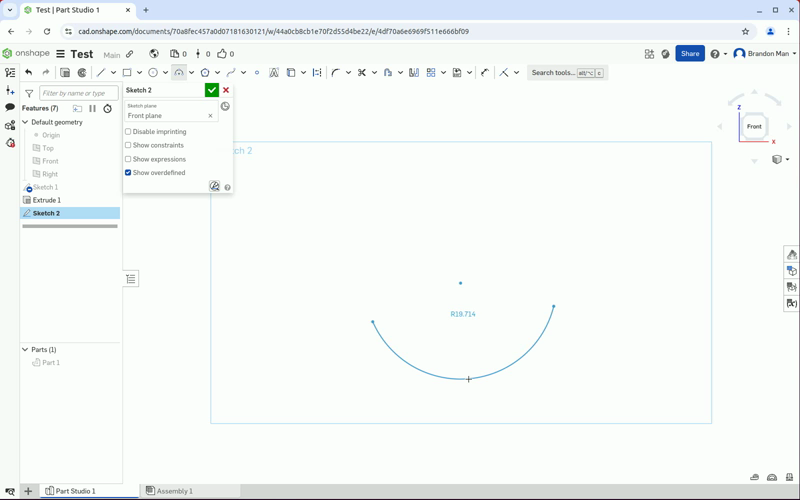
click(468, 378)
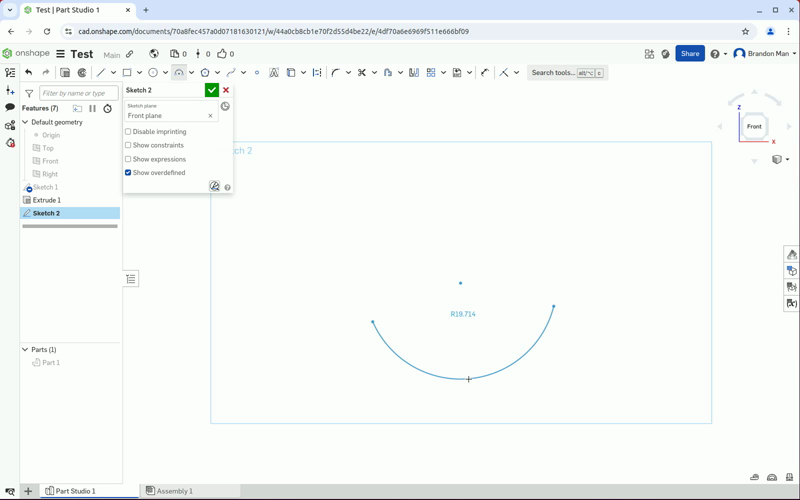
key_up(shift)
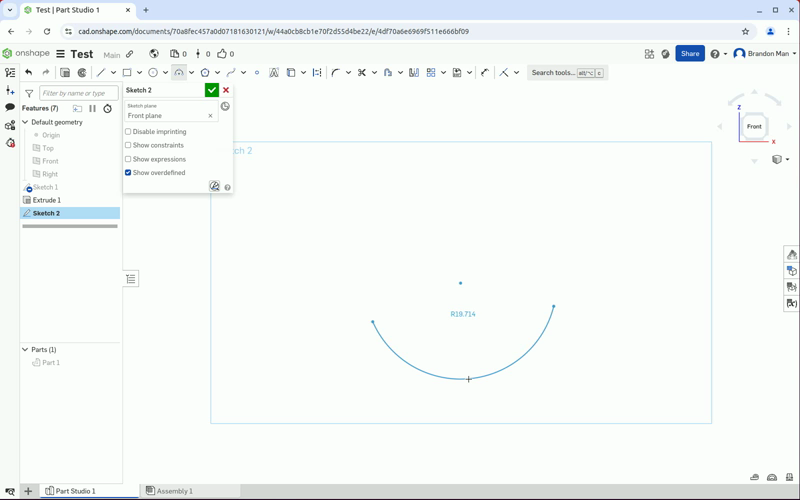
key(esc)
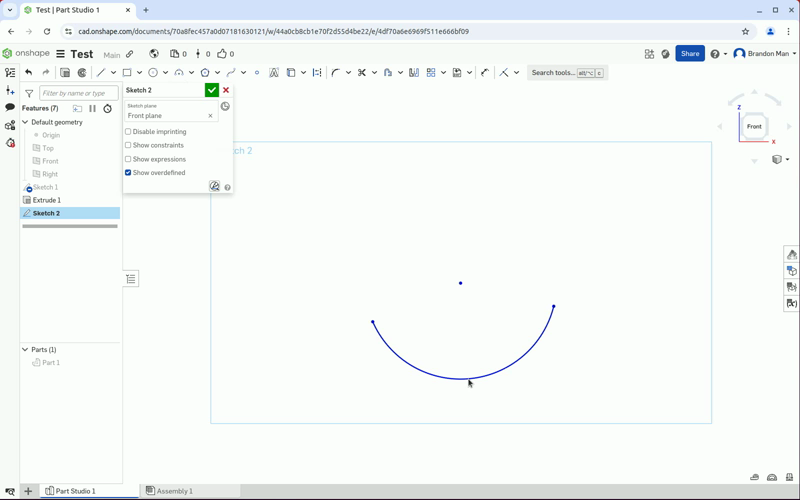
key(l)
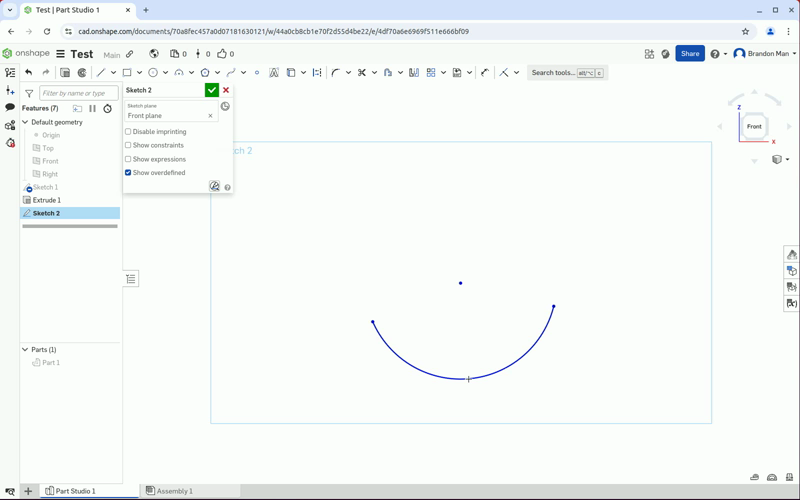
mouse_move(553, 306)
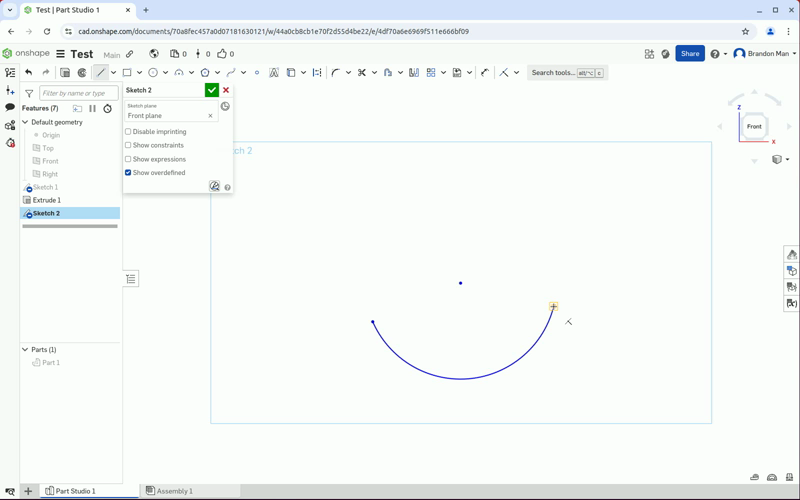
click(553, 306)
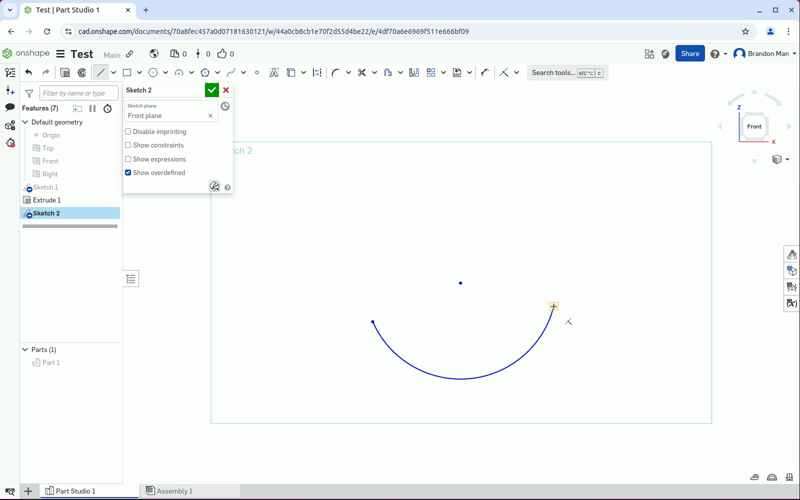
key_down(shift)
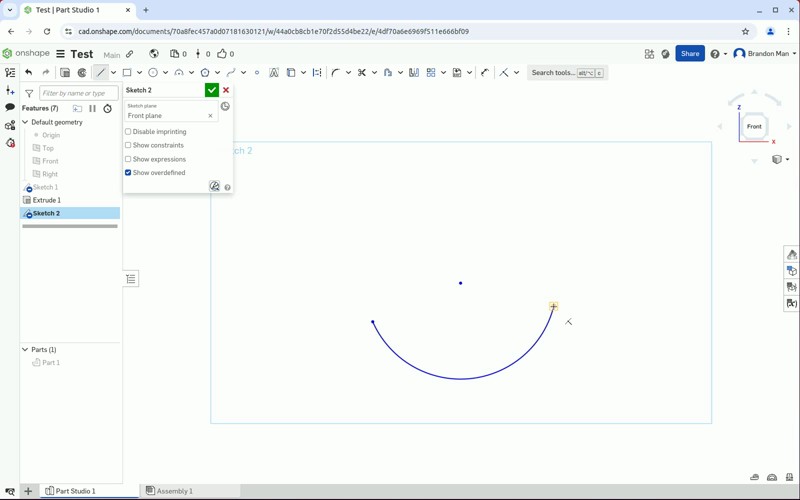
mouse_move(583, 306)
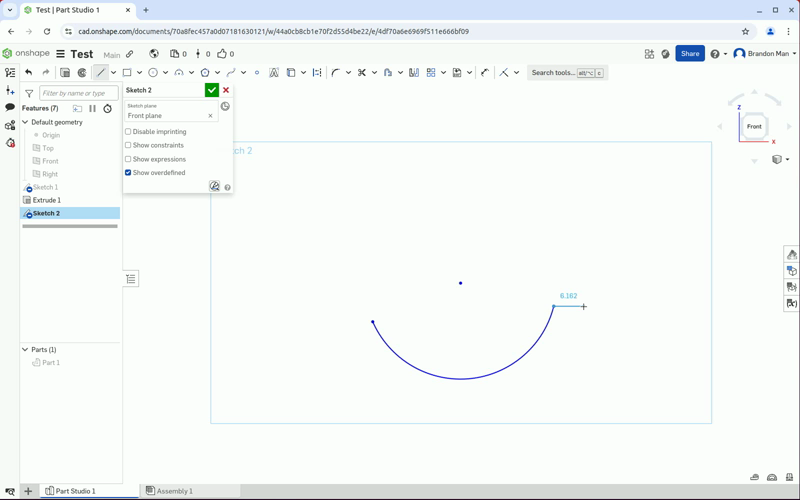
mouse_move(536, 283)
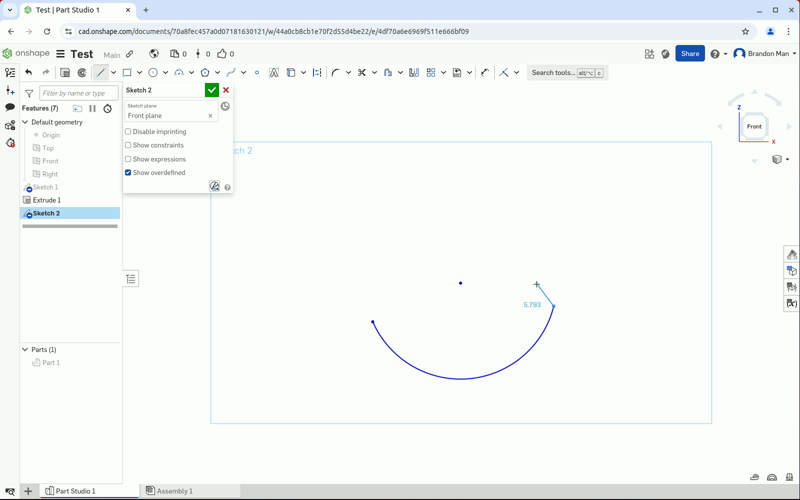
click(536, 283)
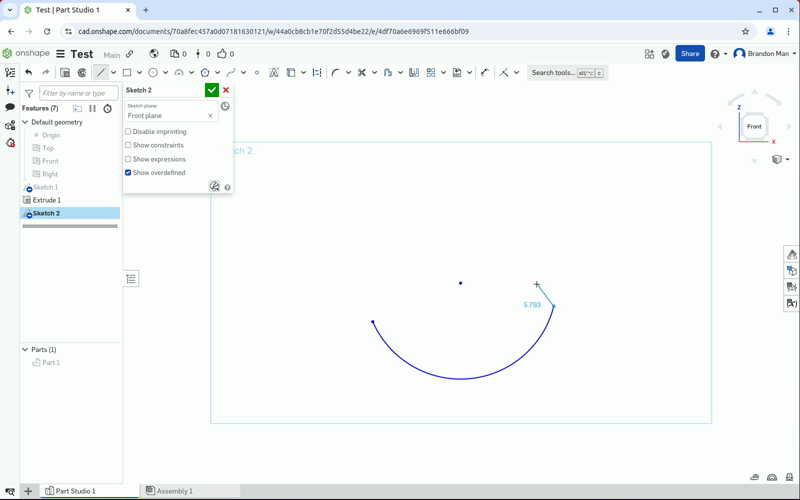
key_up(shift)
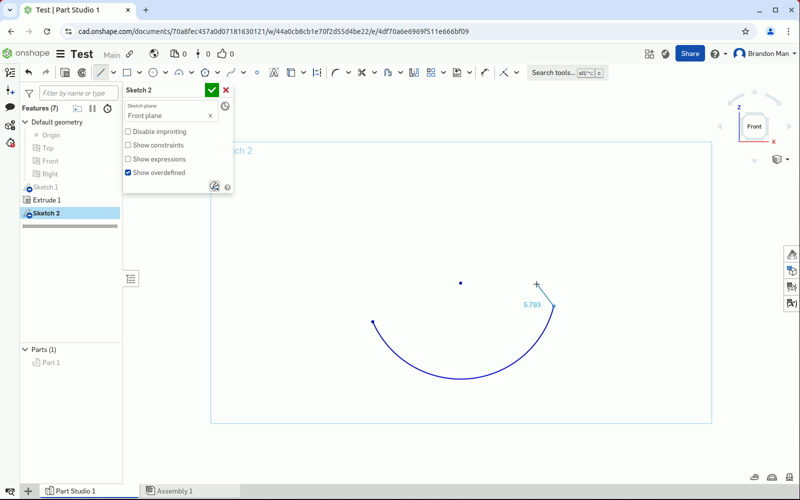
key_down(shift)
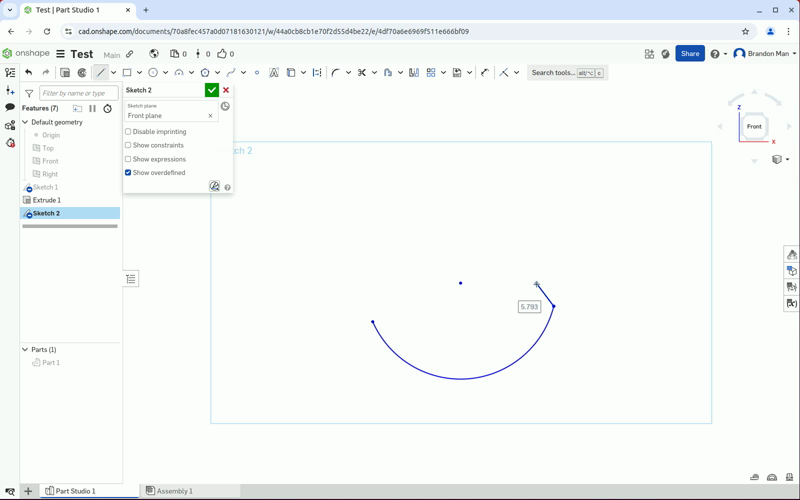
mouse_move(470, 283)
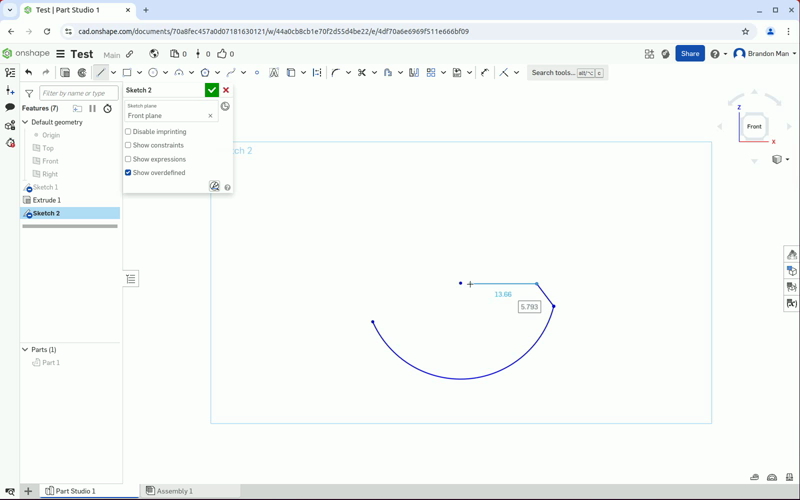
click(470, 283)
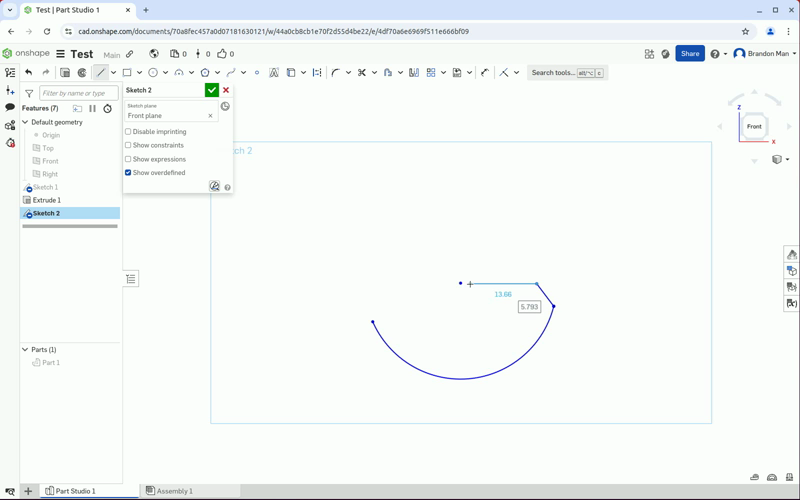
key_up(shift)
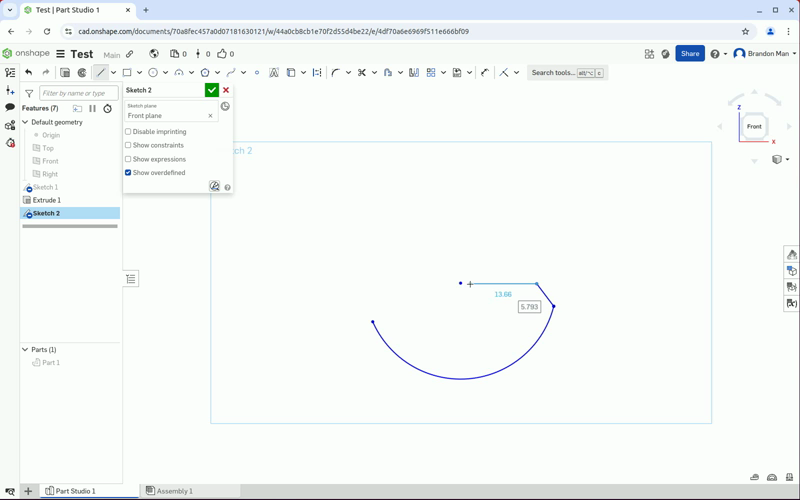
key_down(shift)
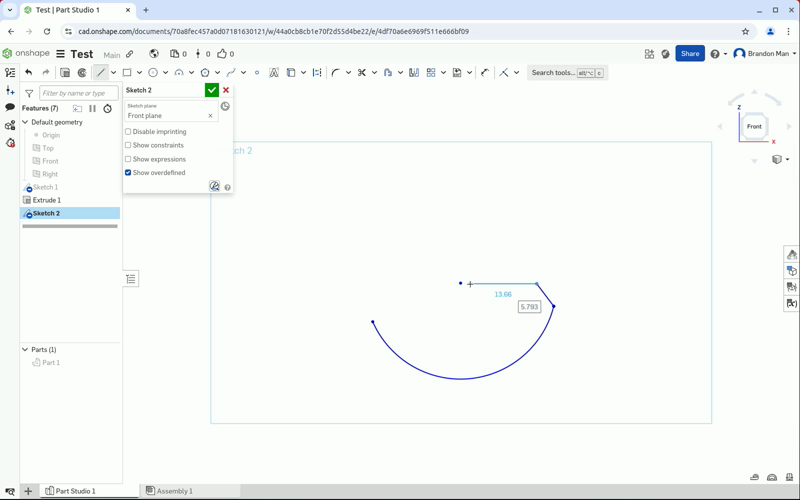
mouse_move(500, 283)
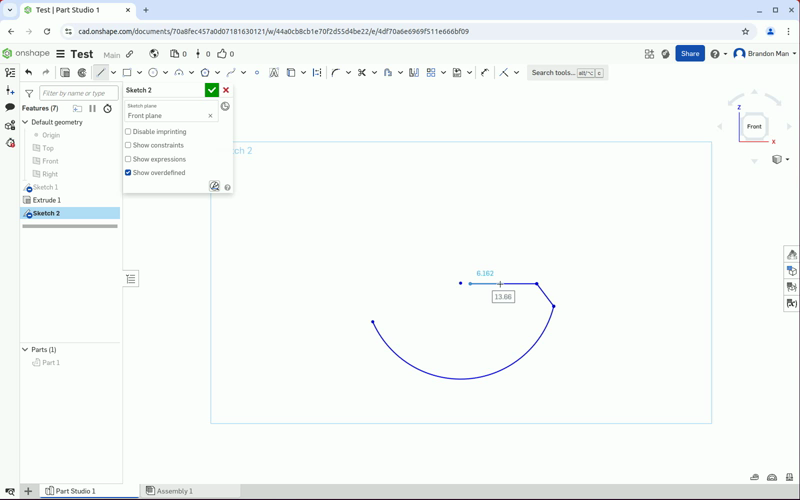
mouse_move(470, 321)
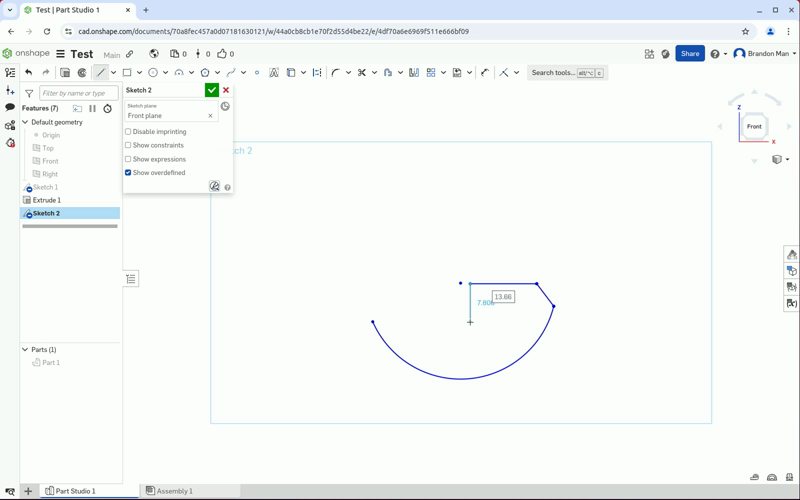
click(470, 321)
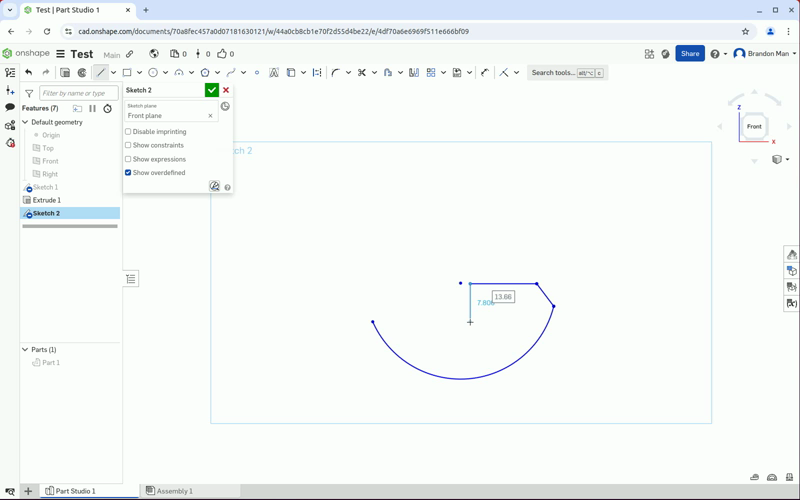
key_up(shift)
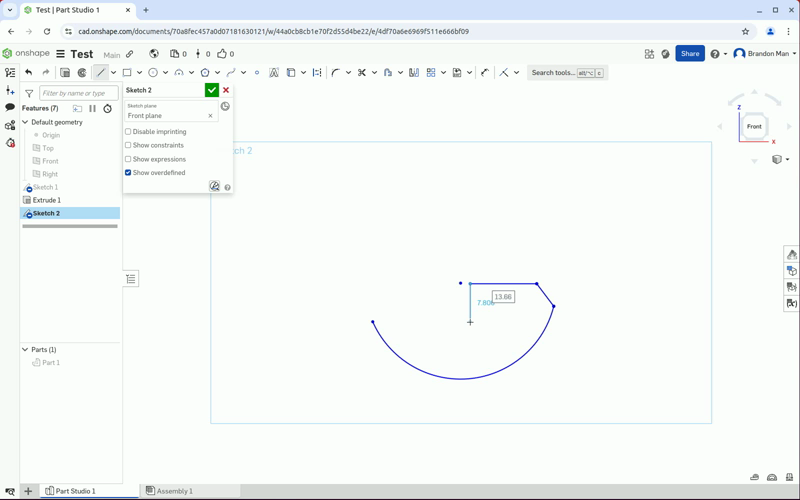
key_down(shift)
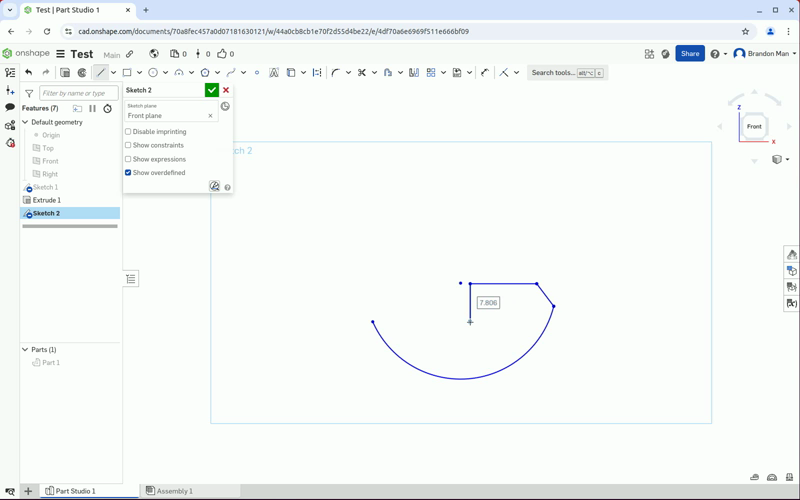
mouse_move(372, 321)
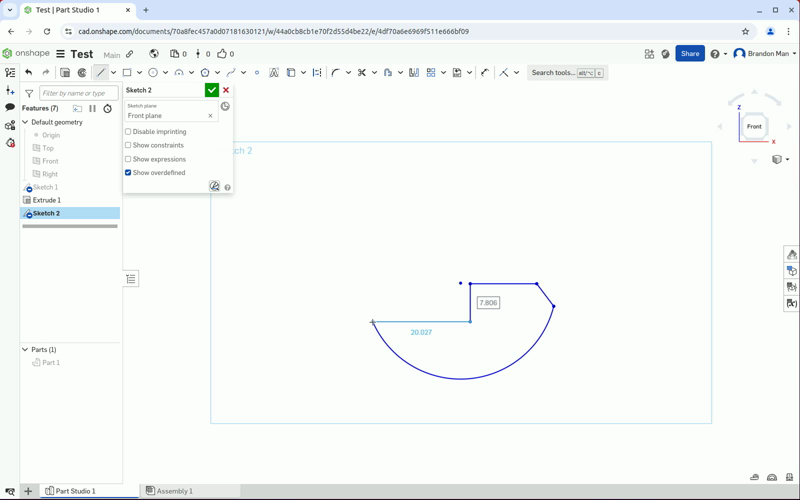
key_up(shift)
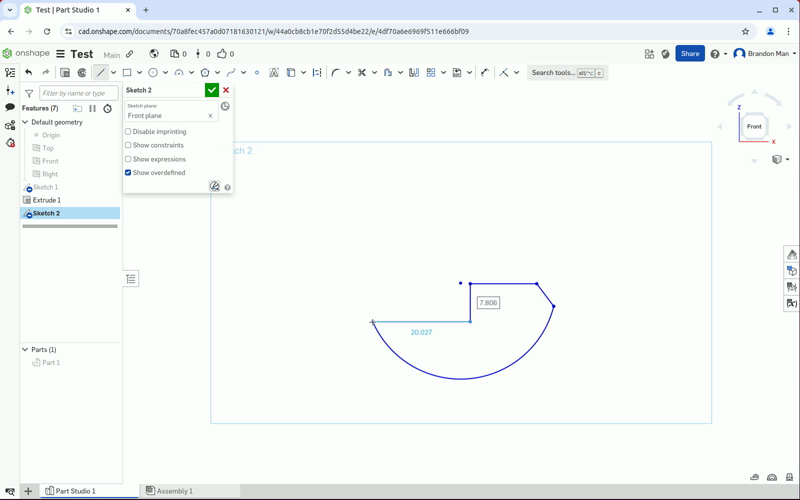
click(372, 321)
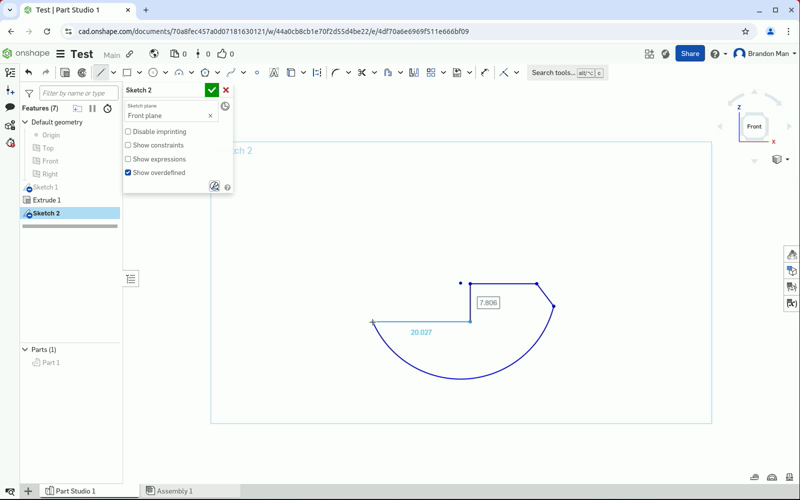
key(esc)
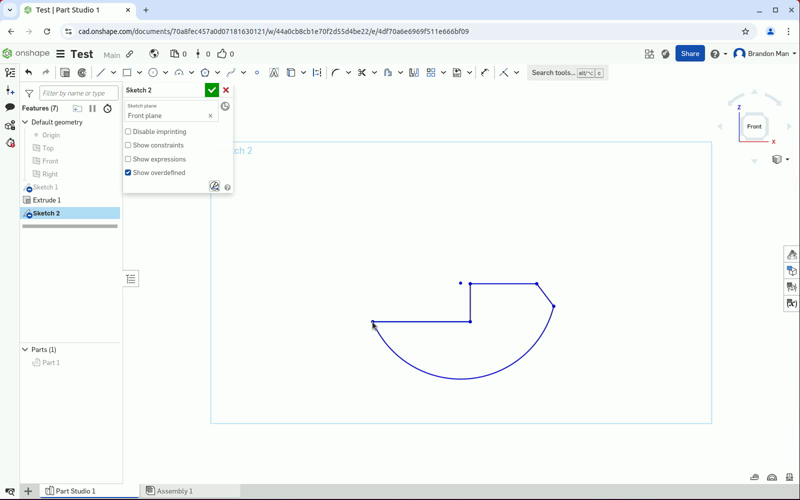
mouse_move(467, 351)
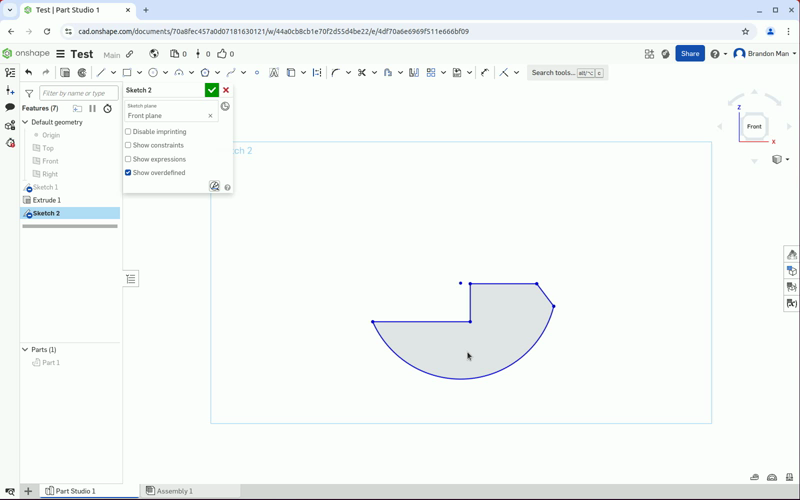
click(467, 351)
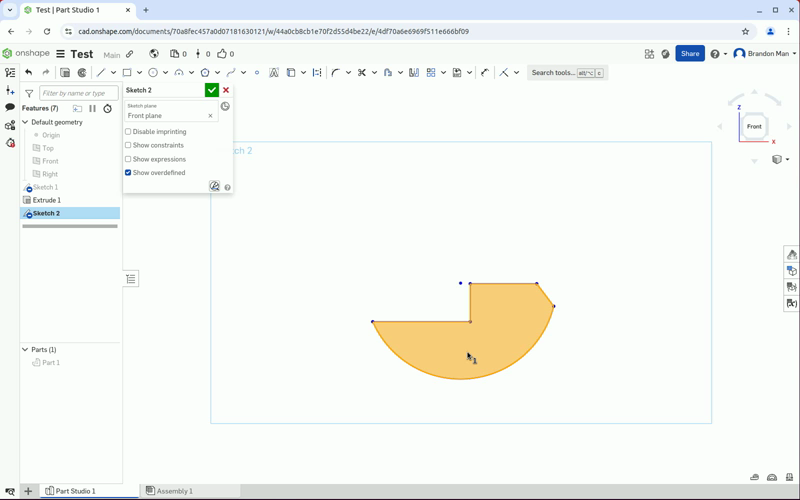
mouse_move(73, 352)
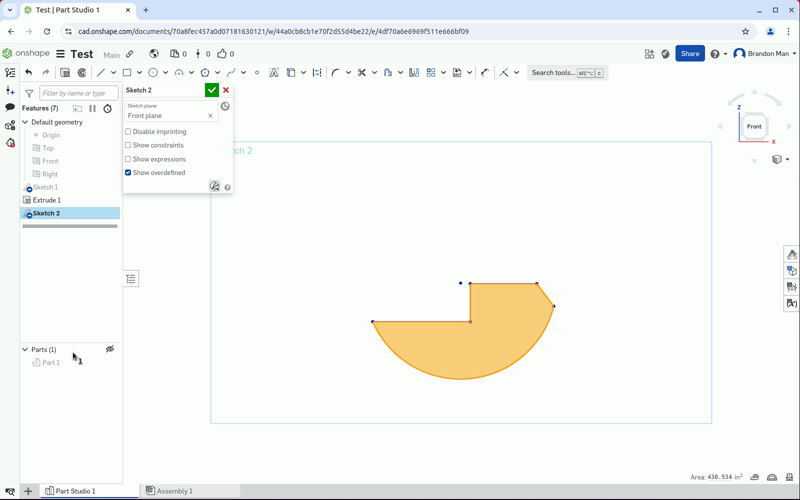
key(shift+y)
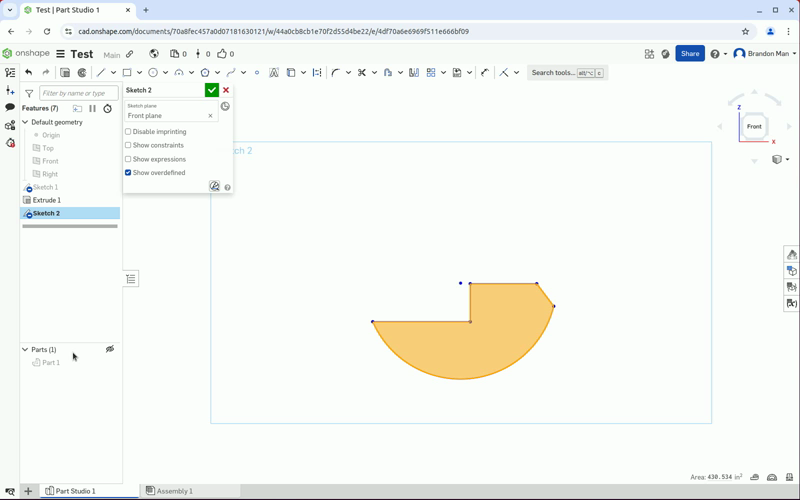
key(shift+e)
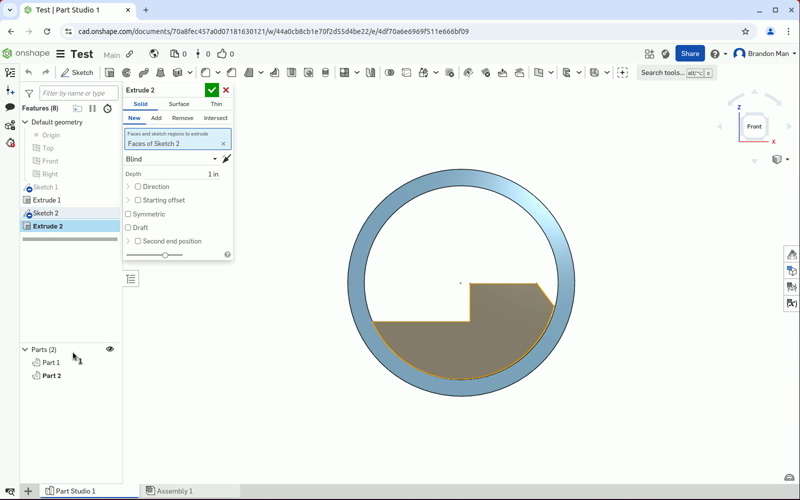
mouse_move(143, 106)
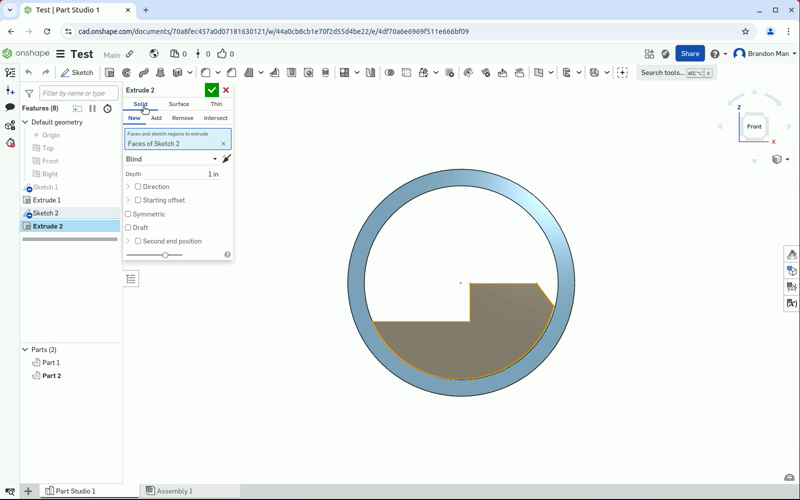
click(143, 106)
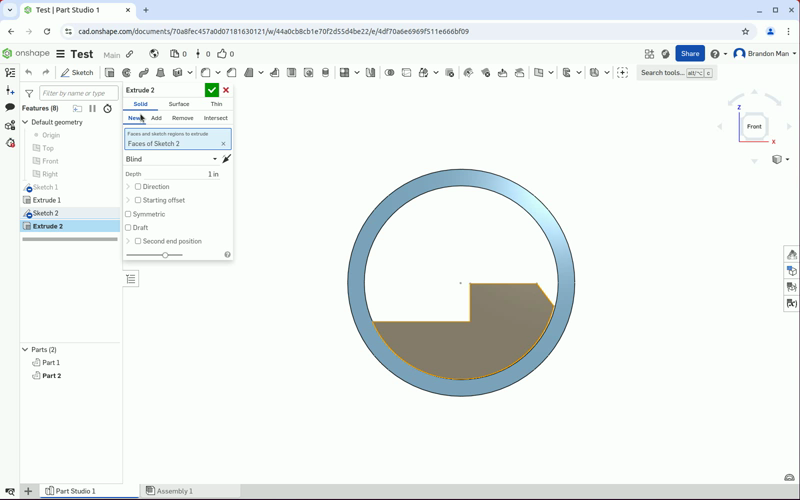
mouse_move(137, 120)
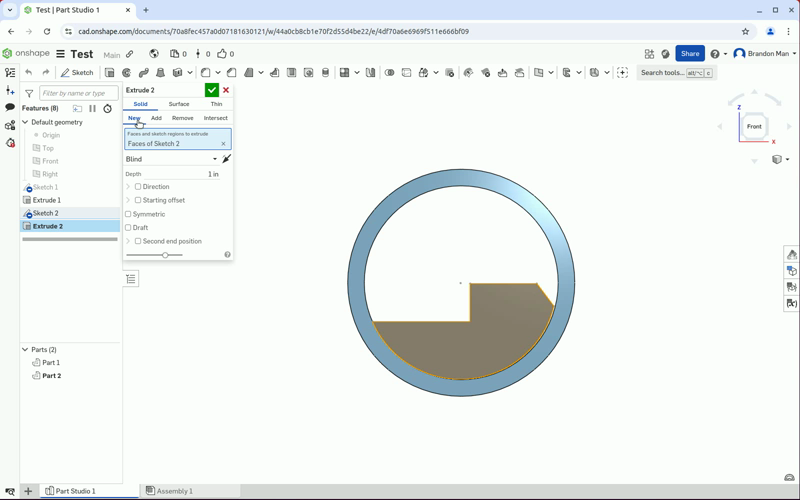
click(137, 120)
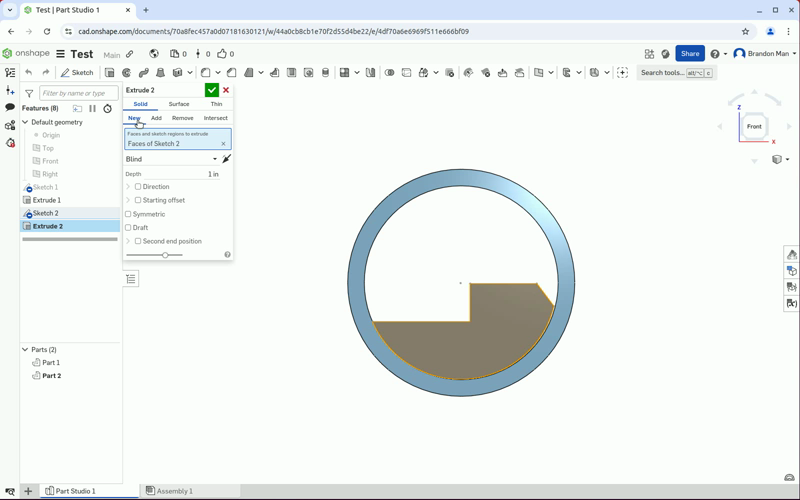
key(tab, 4)
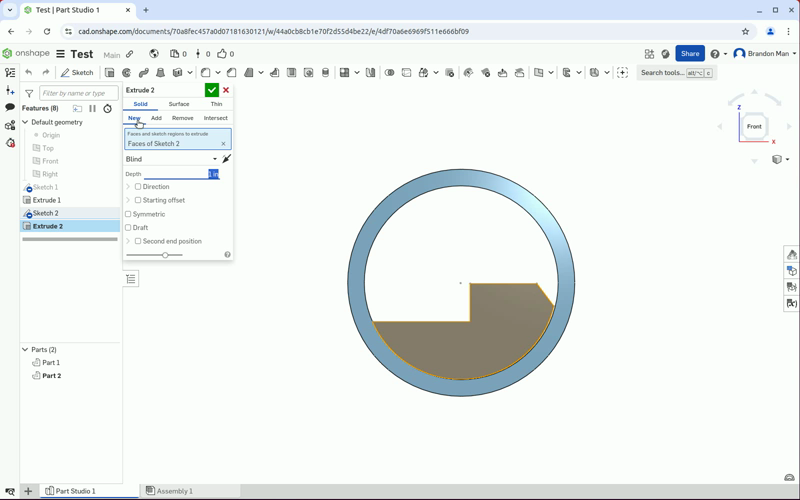
text(11.073)
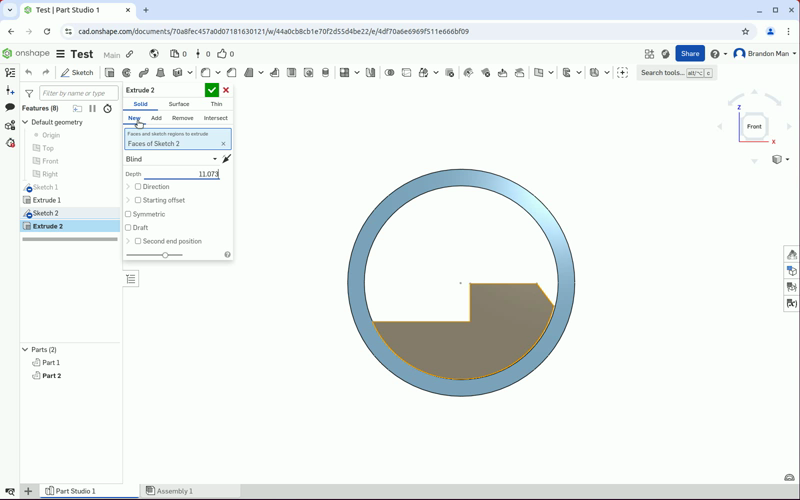
key(enter)
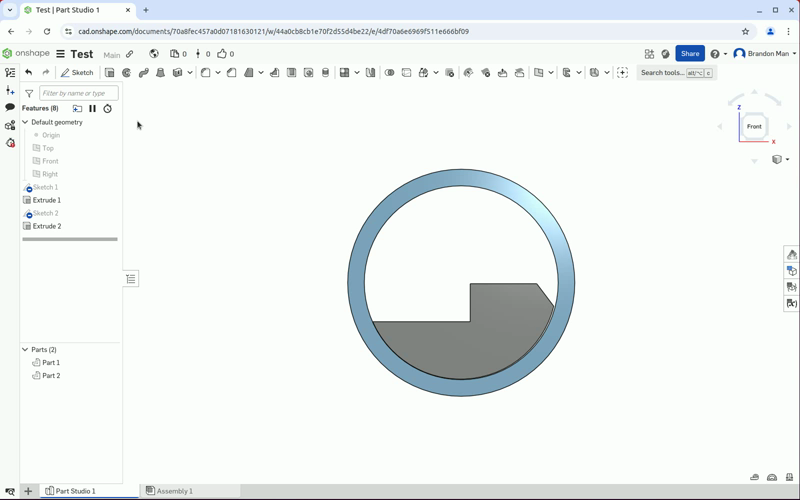
key(shift+h)
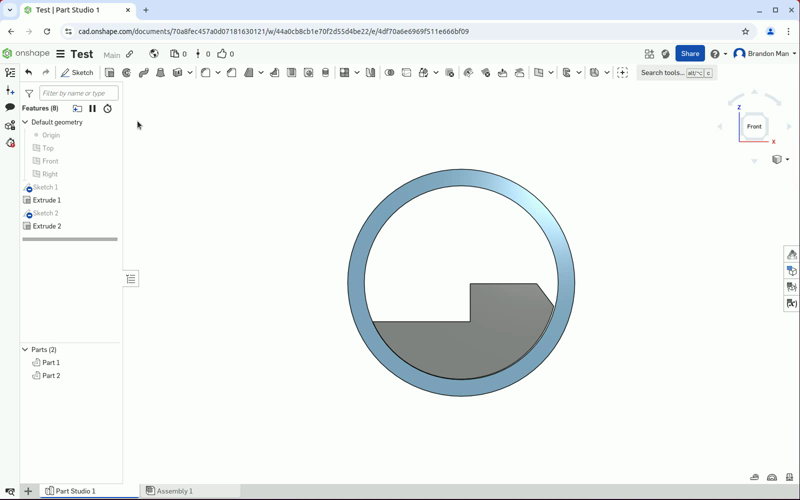
key(shift+h)
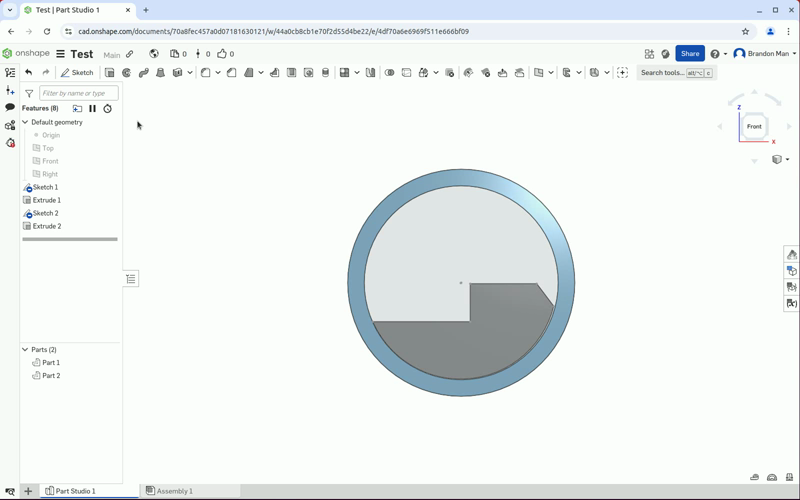
key(shift+7)
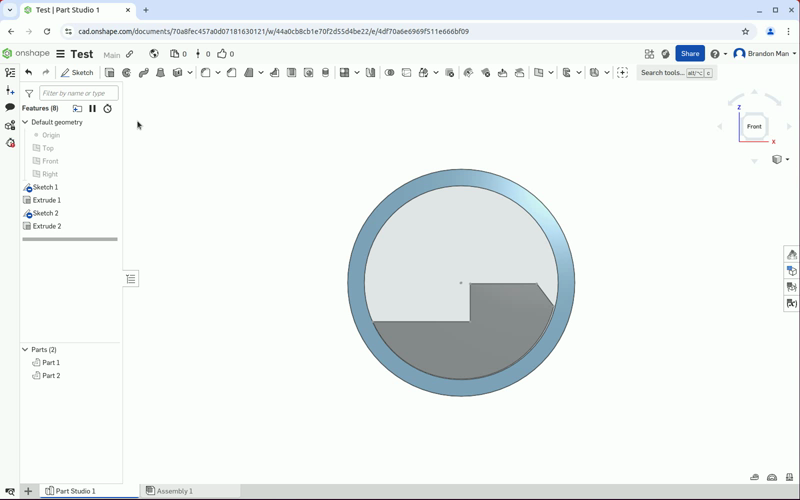
key(left, 2)
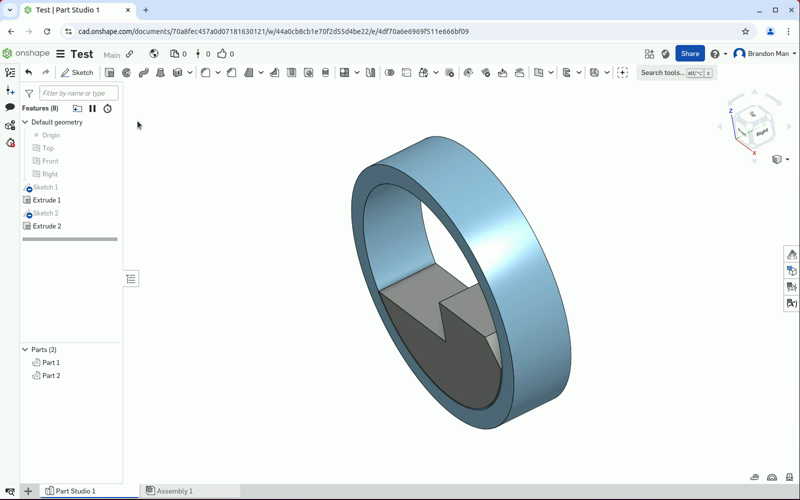
key(down, 2)
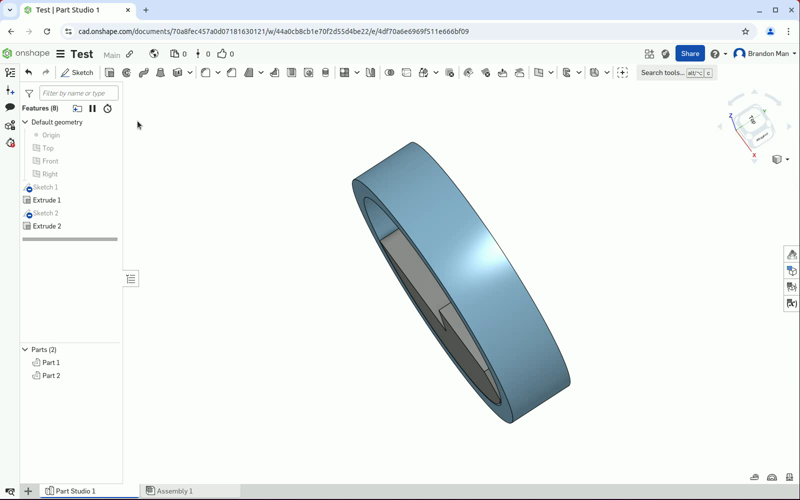
key(up, 2)
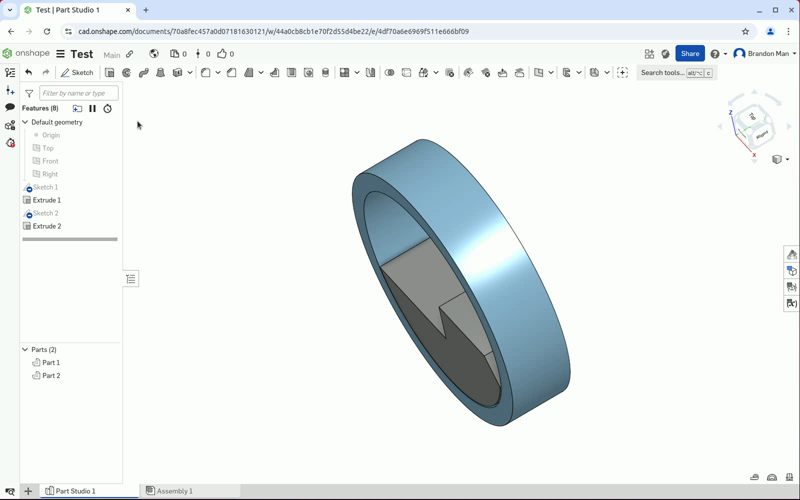
key(right, 2)
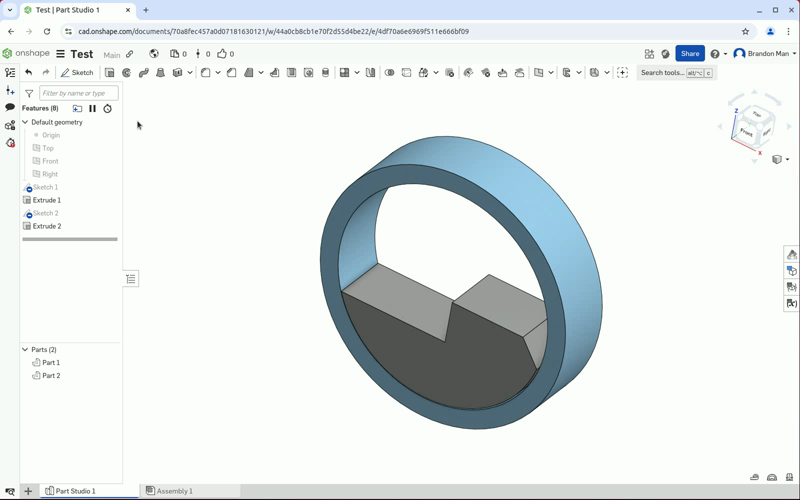
mouse_move(73, 189)
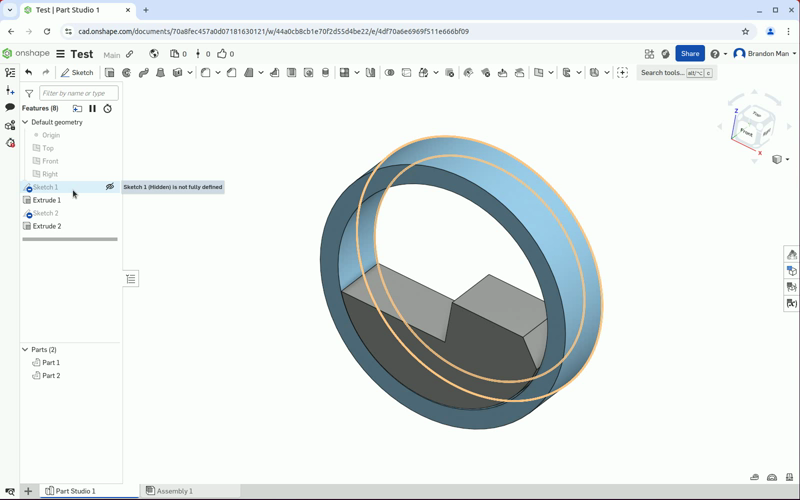
click(73, 189)